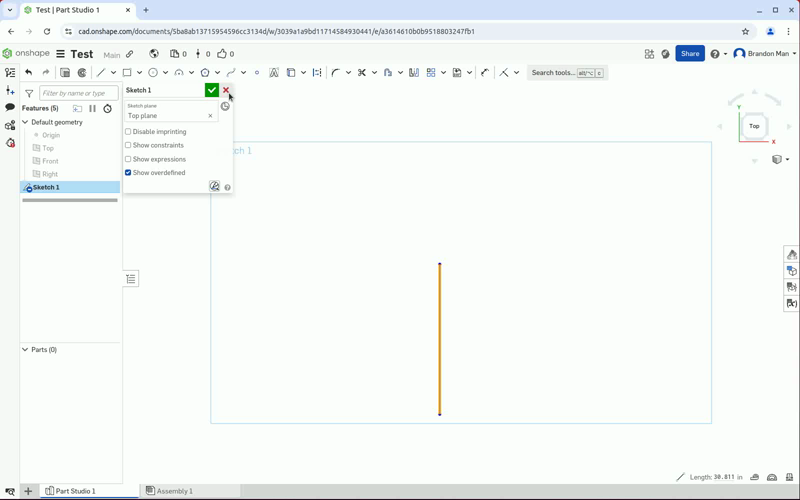
key(shift+h)
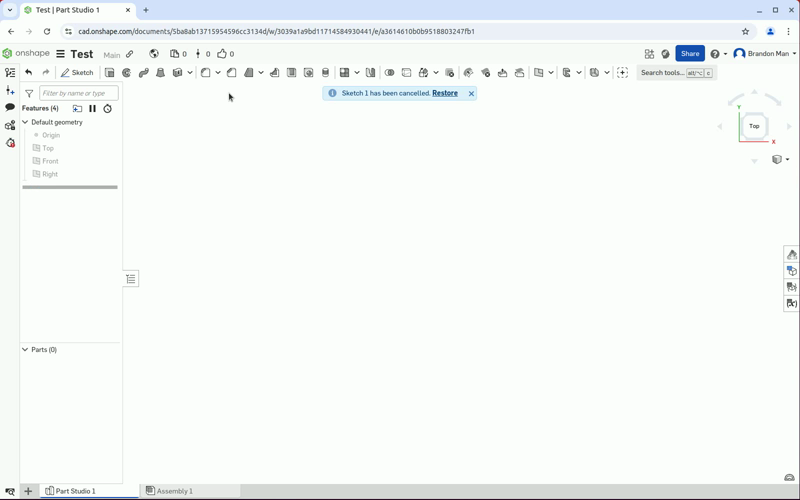
mouse_move(73, 352)
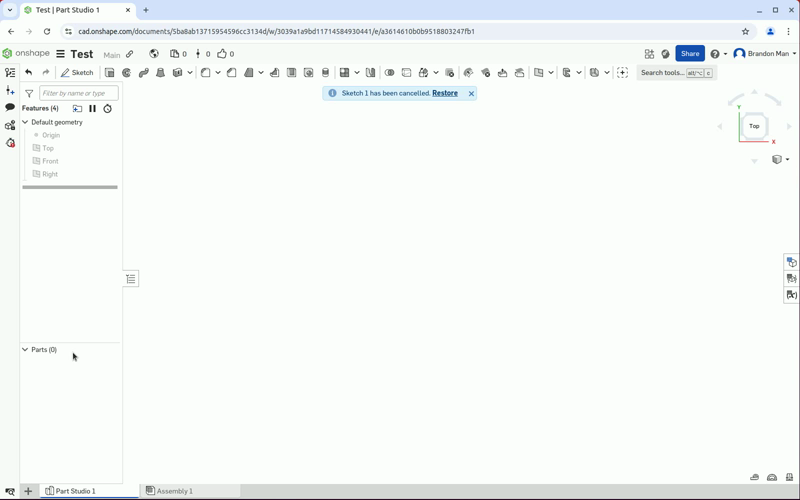
key(y)
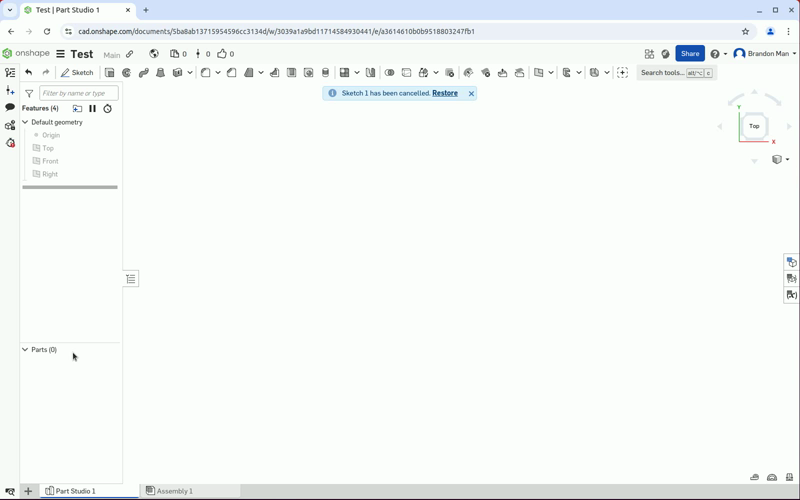
key(shift+p)
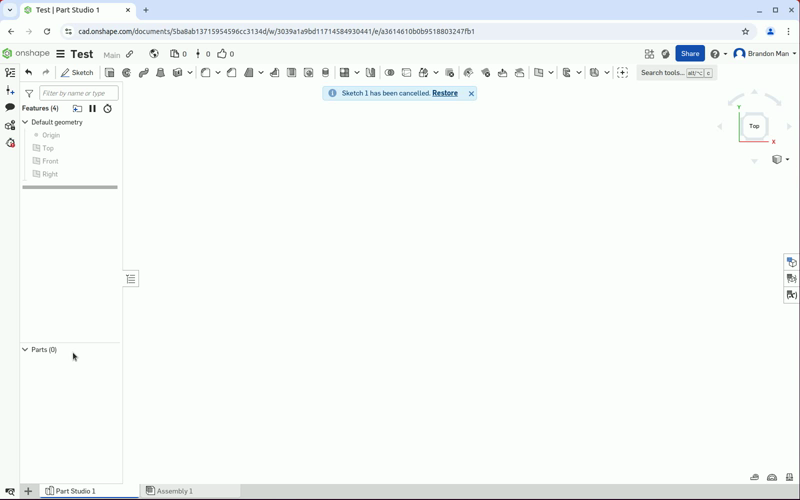
key(space)
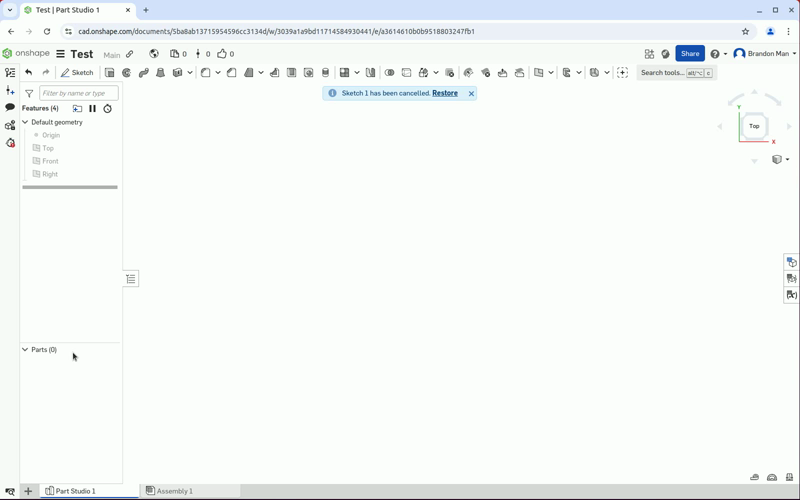
key_down(shift)
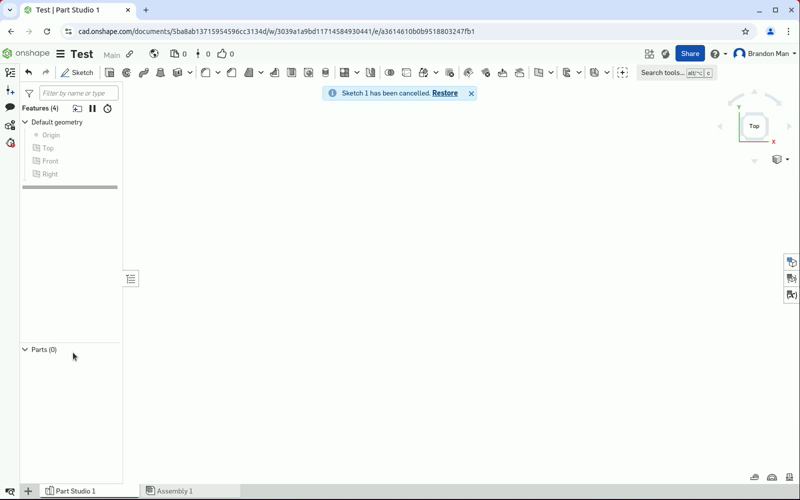
key(up)
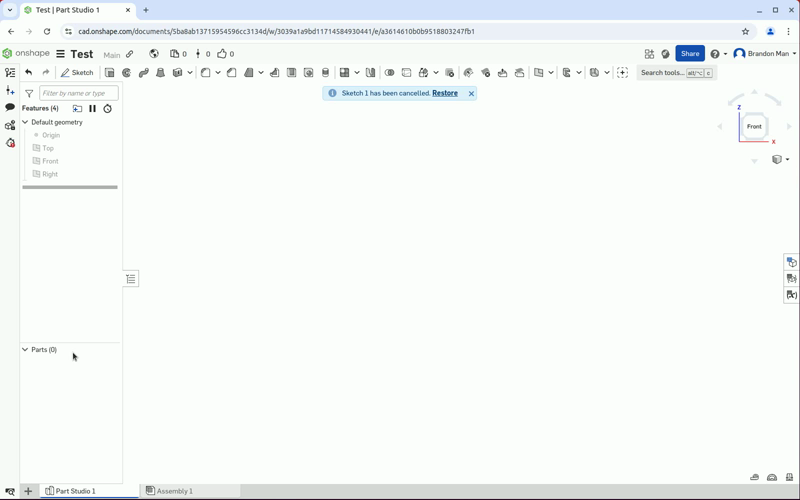
key_up(shift)
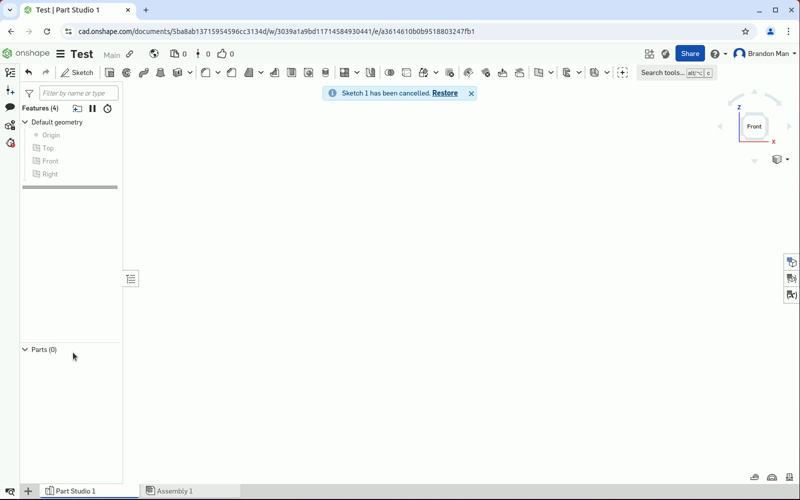
mouse_move(73, 352)
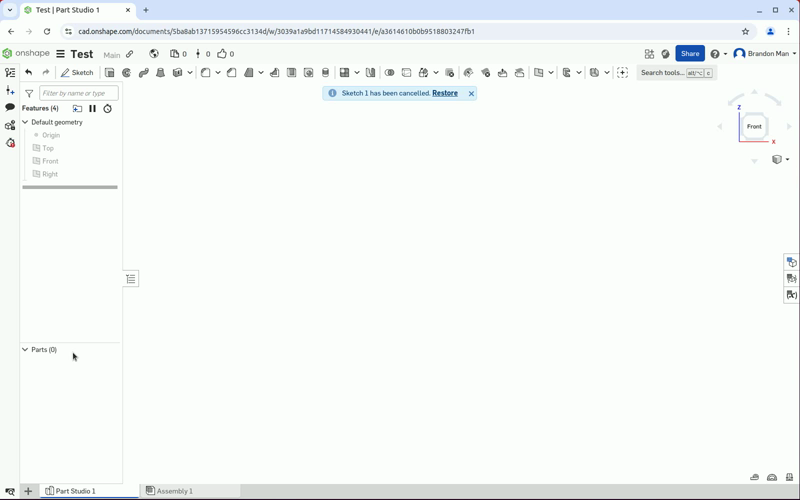
key(shift+y)
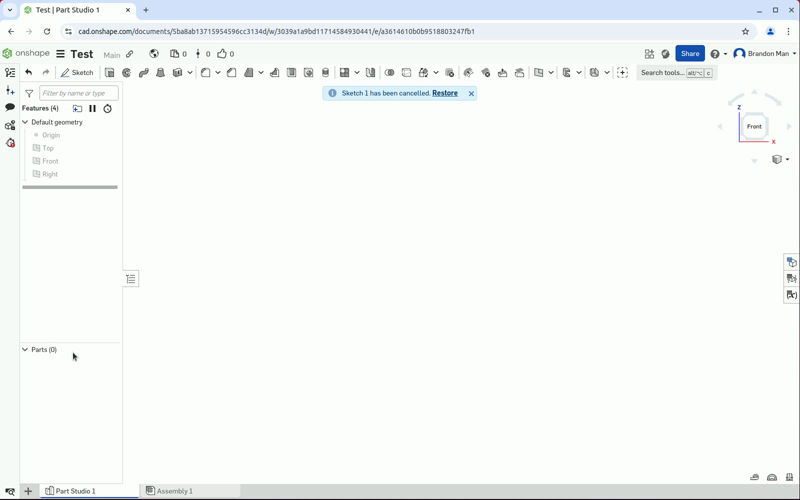
key(shift+s)
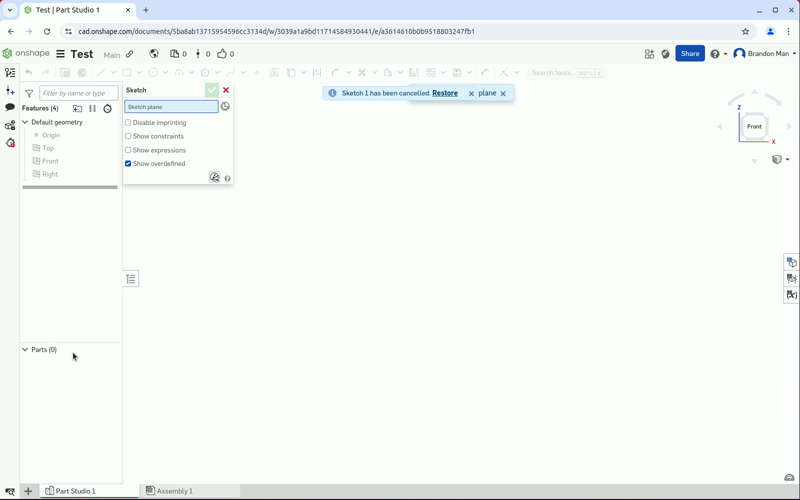
mouse_move(73, 163)
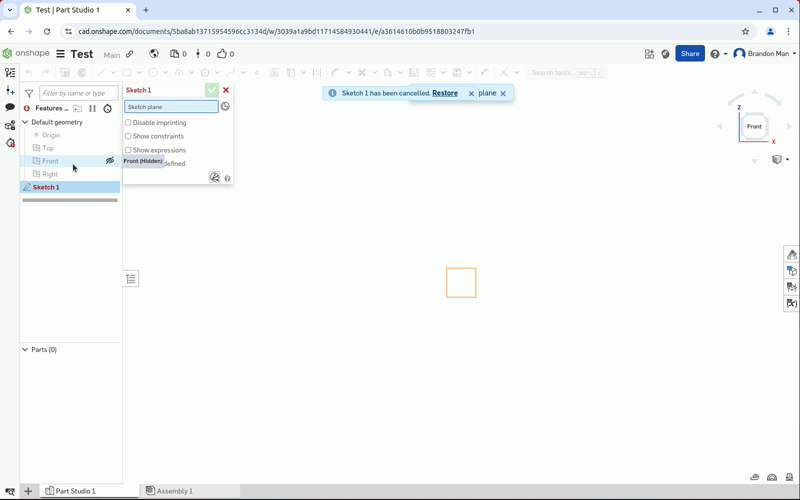
click(73, 163)
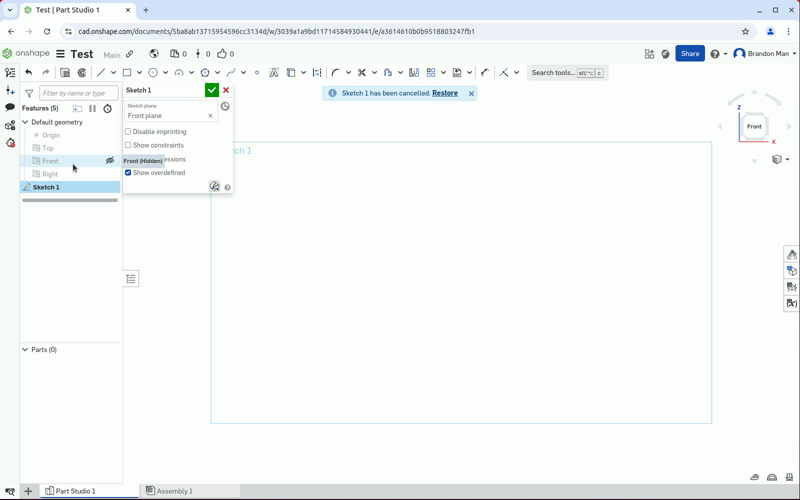
mouse_move(73, 352)
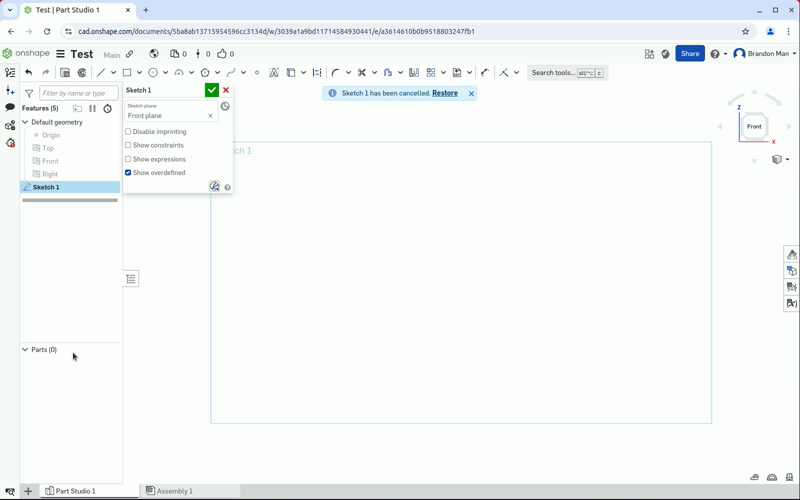
key(y)
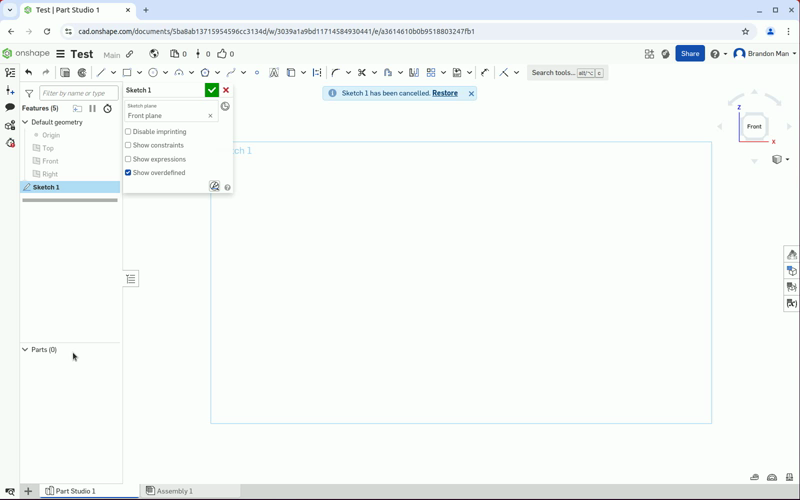
key(c)
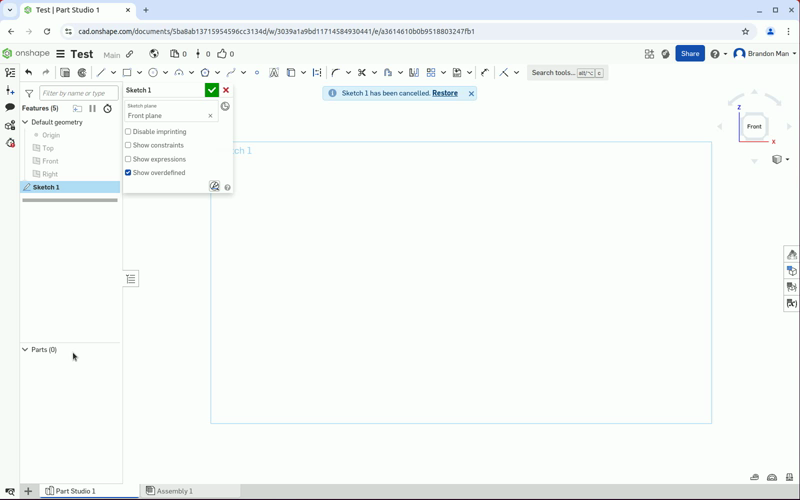
key_down(shift)
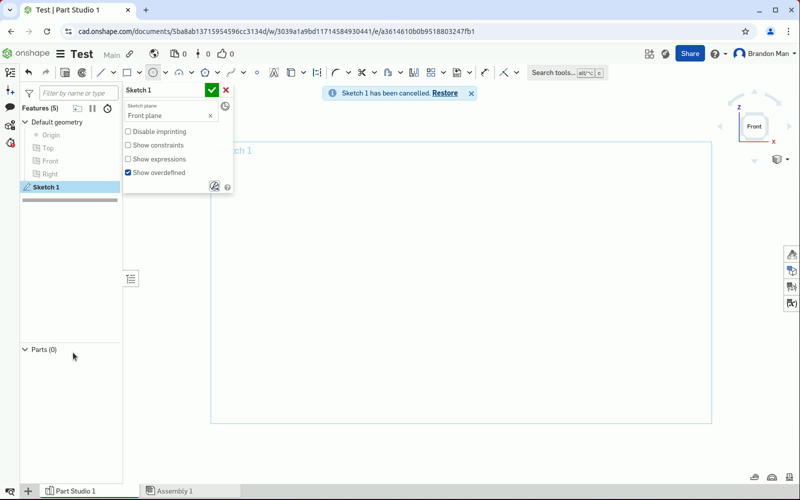
mouse_move(460, 282)
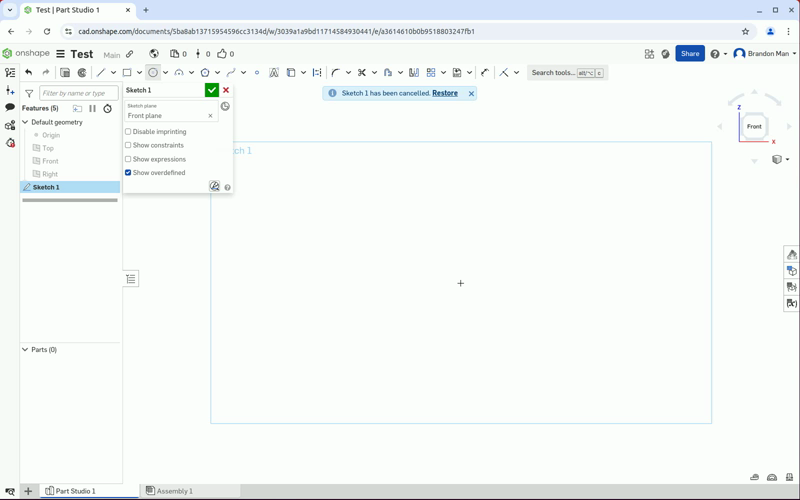
click(460, 282)
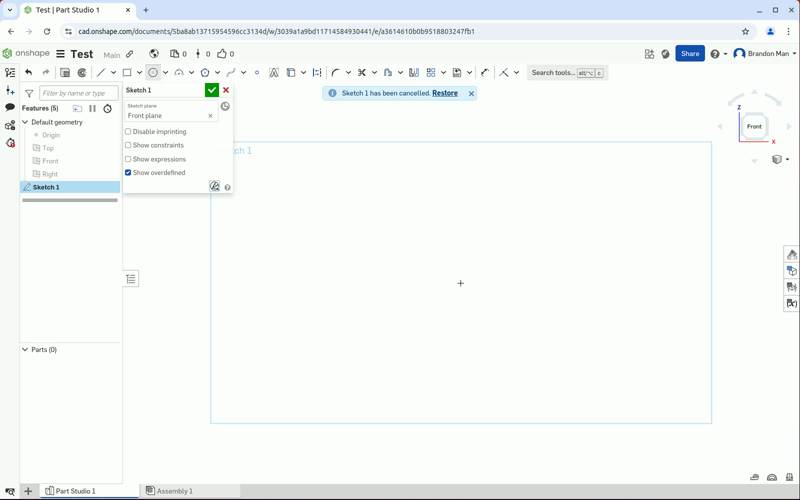
key_up(shift)
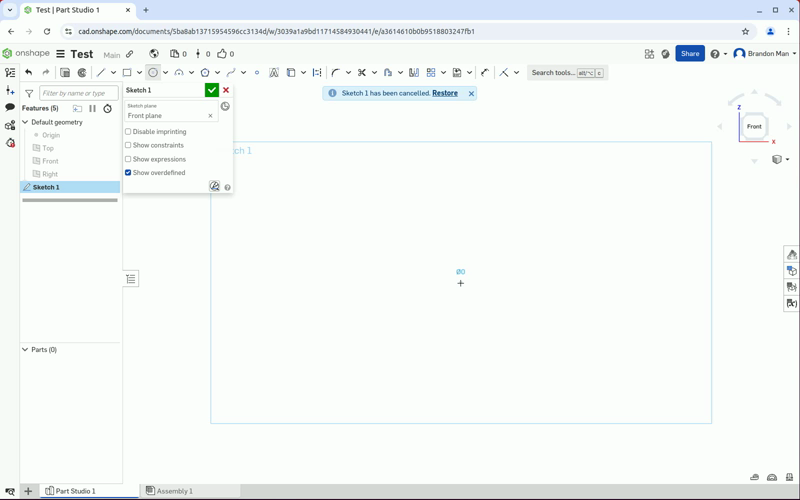
mouse_move(502, 282)
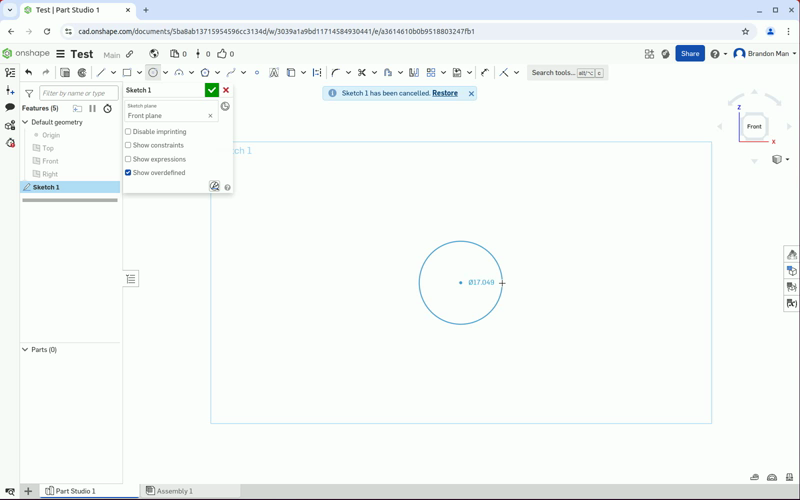
click(502, 282)
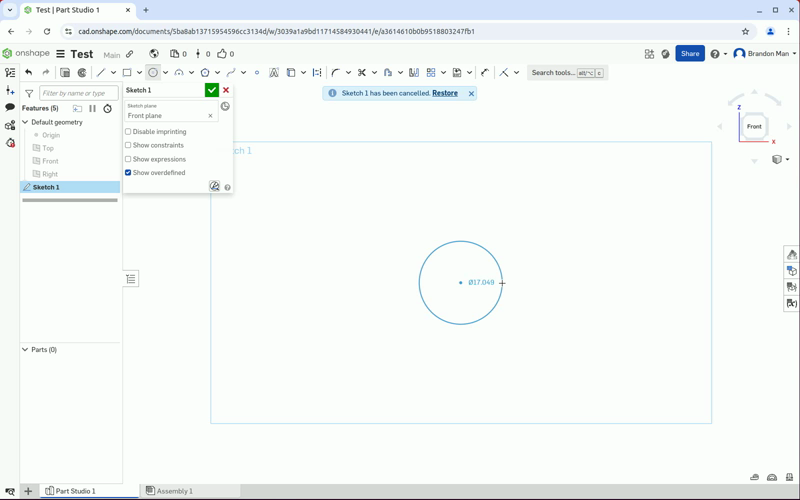
key(esc)
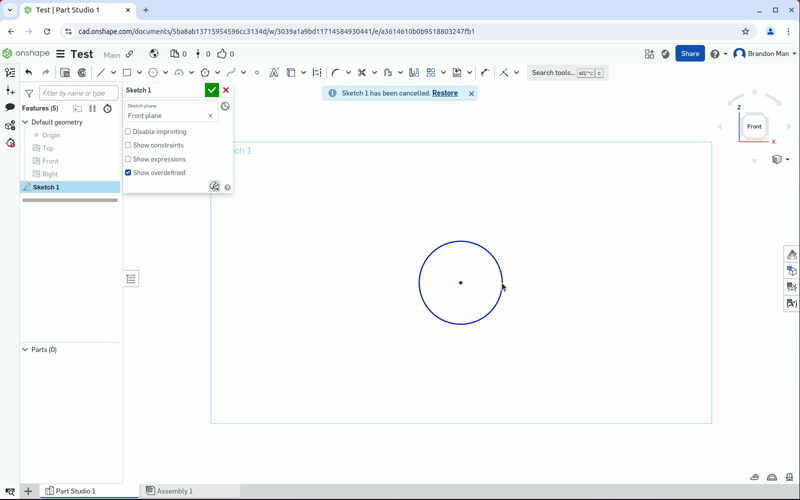
key(c)
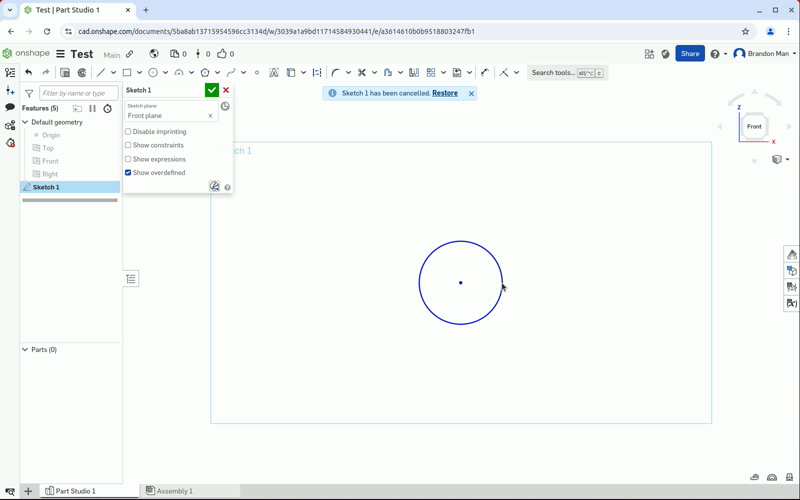
key_down(shift)
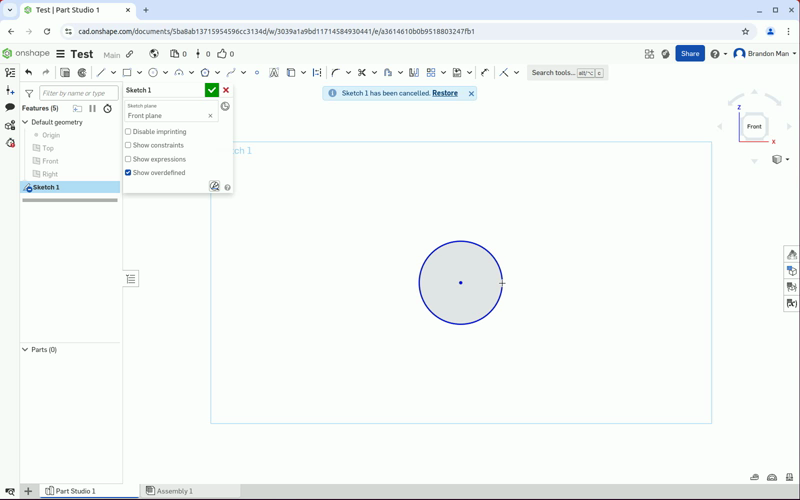
mouse_move(460, 282)
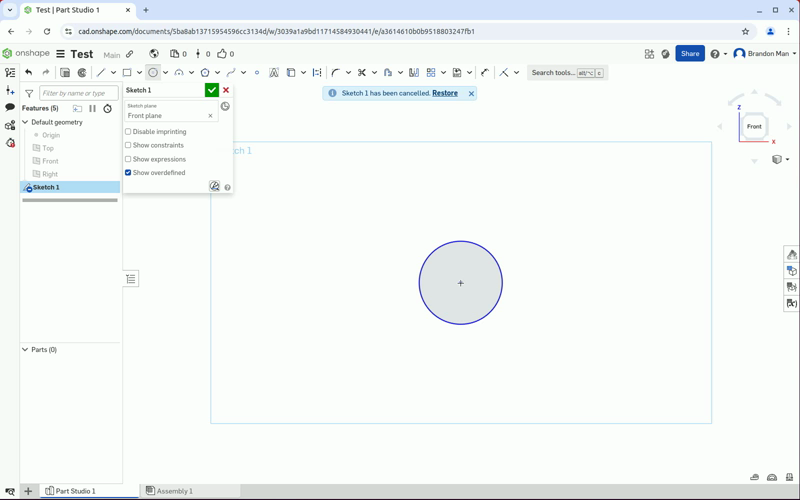
click(460, 282)
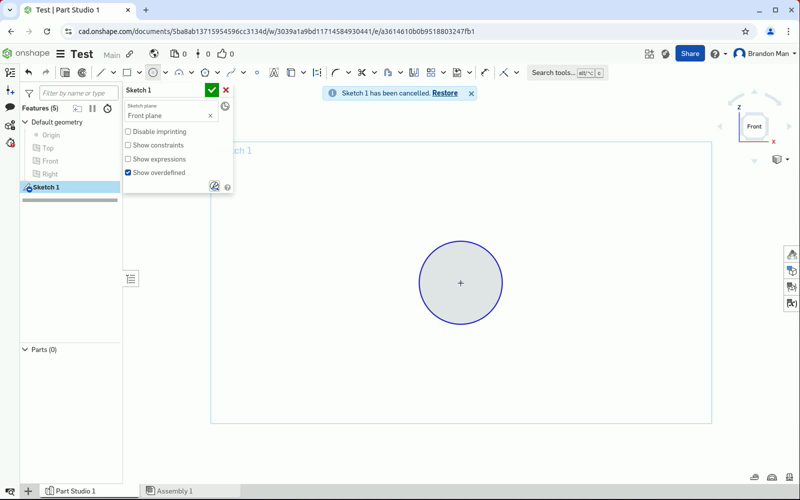
key_up(shift)
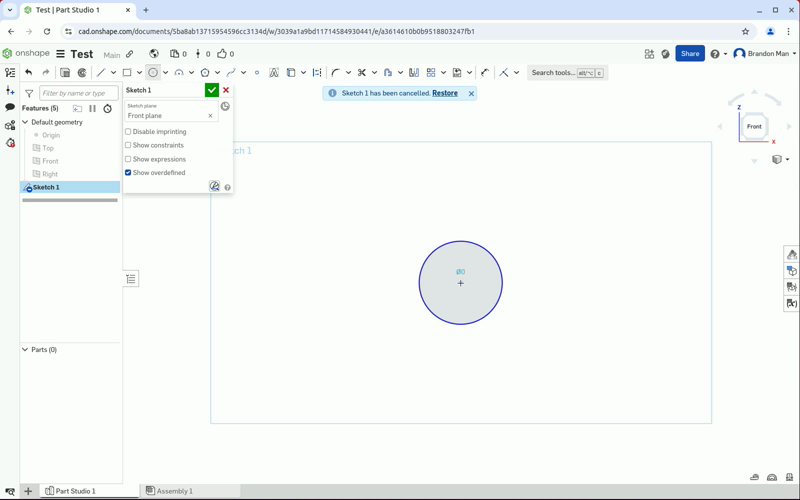
mouse_move(499, 282)
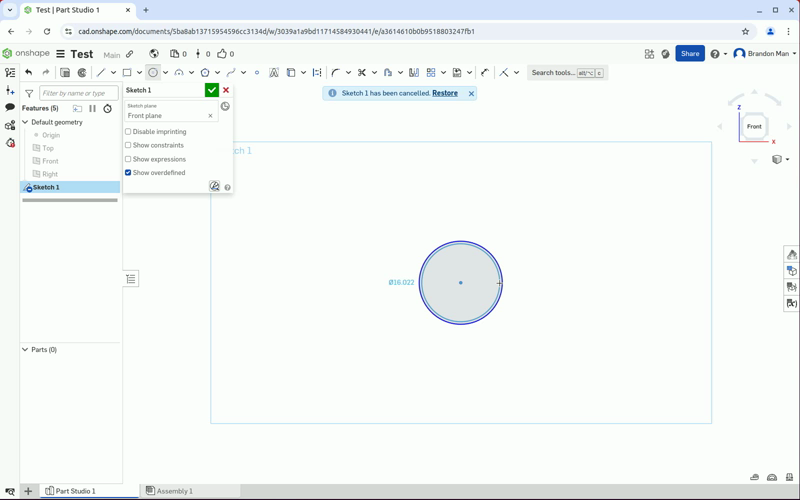
scroll(6)
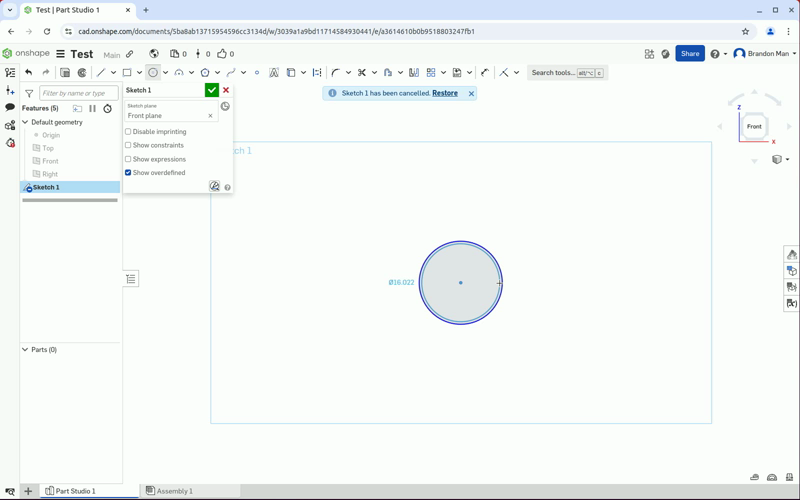
scroll(6)
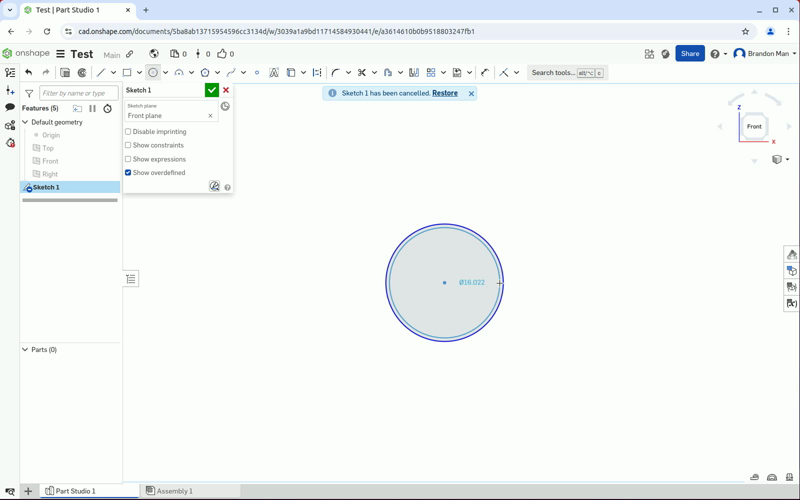
scroll(6)
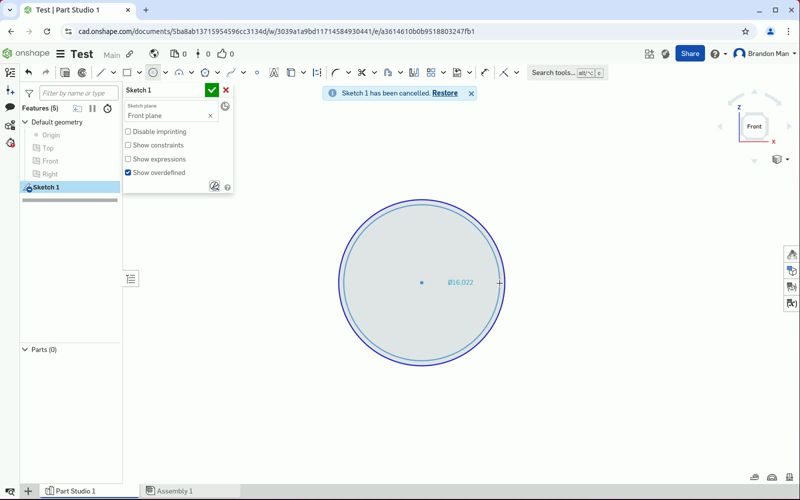
scroll(6)
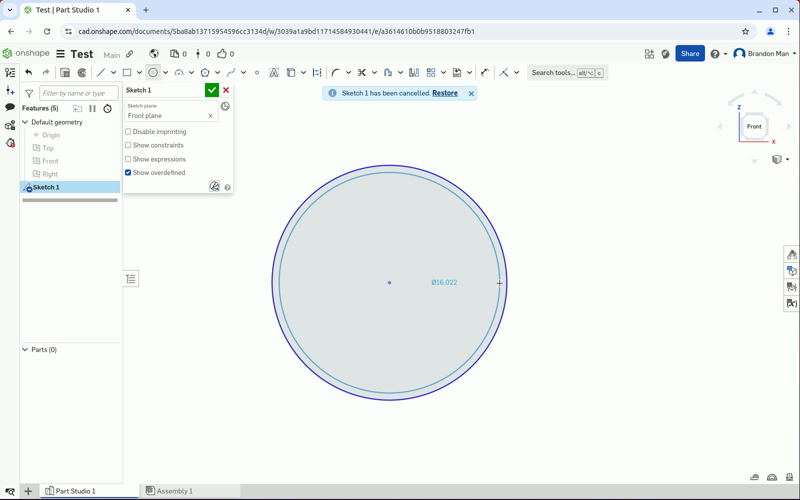
scroll(6)
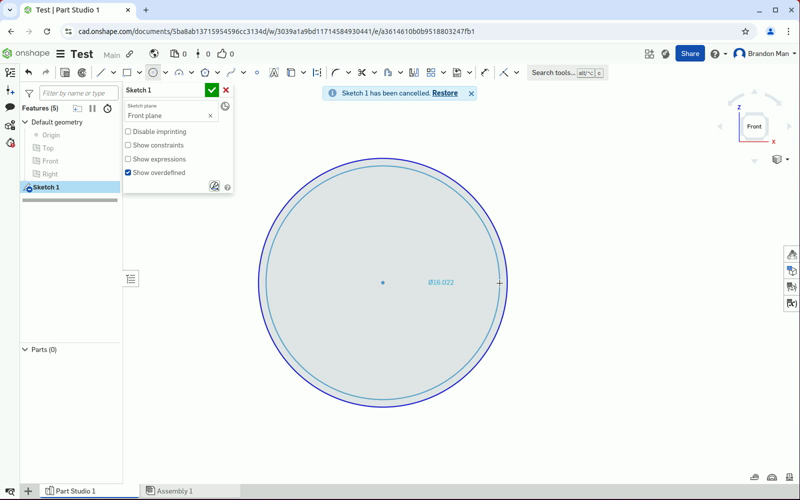
scroll(6)
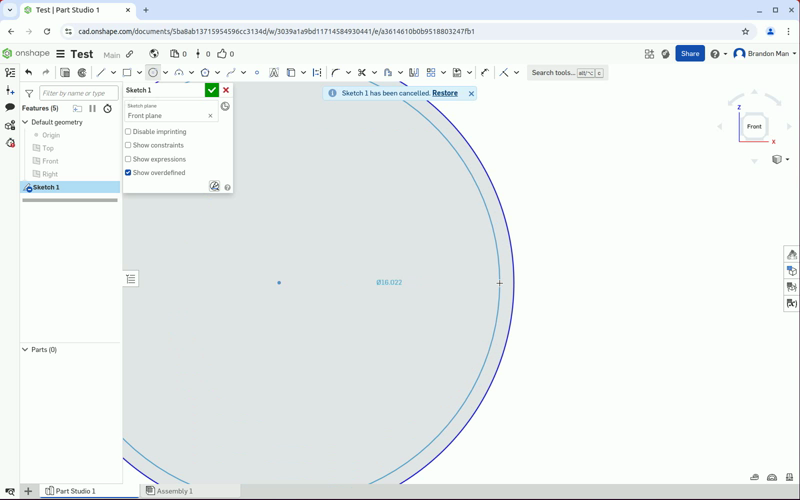
scroll(6)
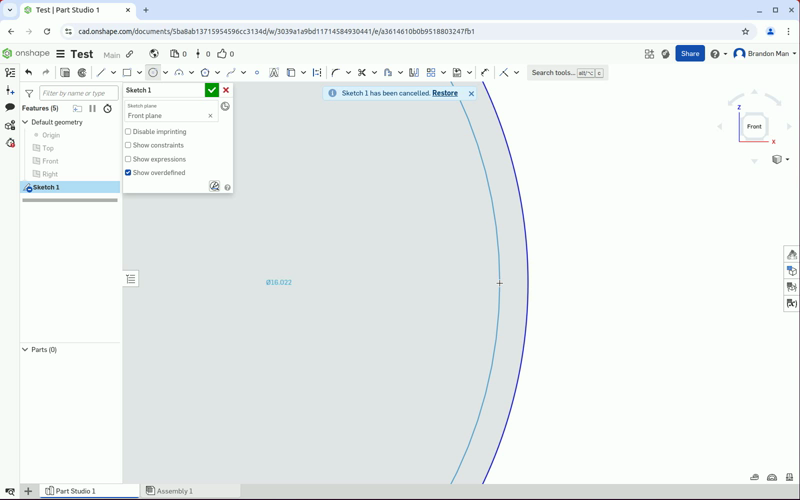
click(499, 282)
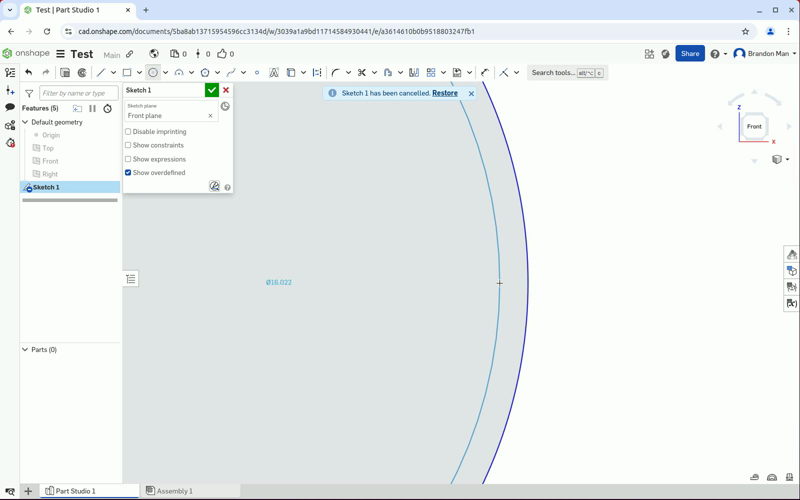
scroll(-6)
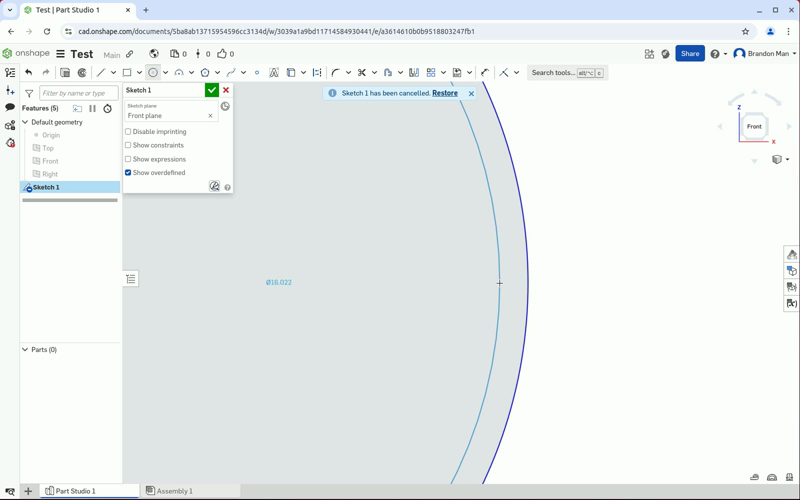
scroll(-6)
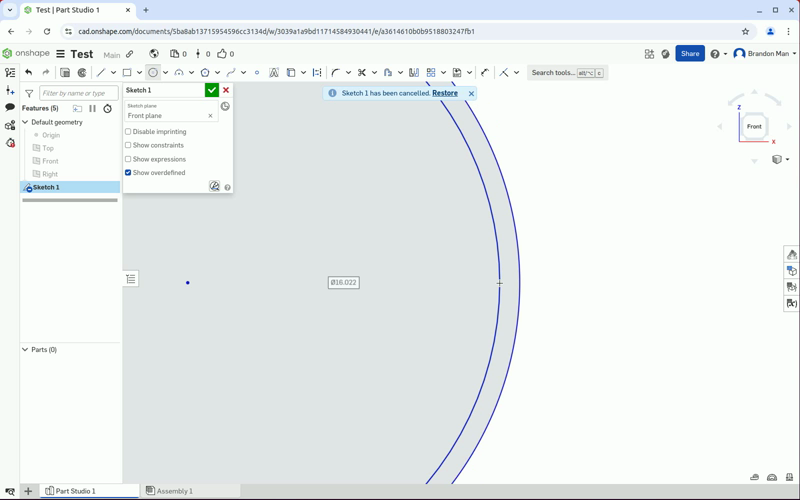
scroll(-6)
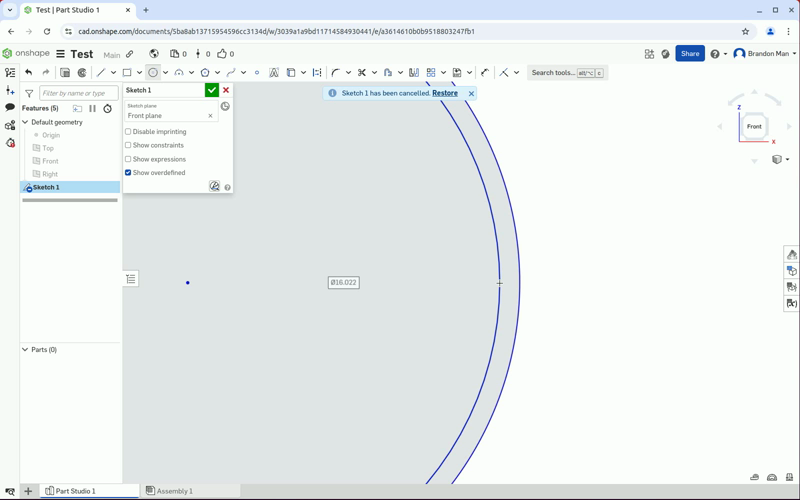
scroll(-6)
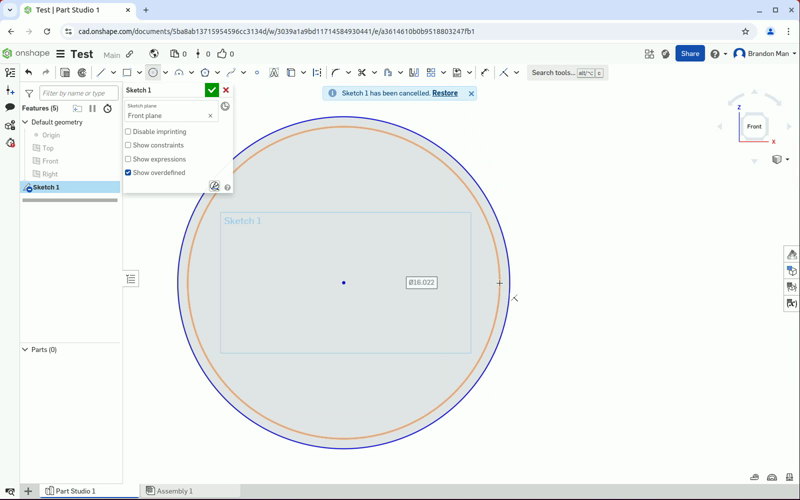
scroll(-6)
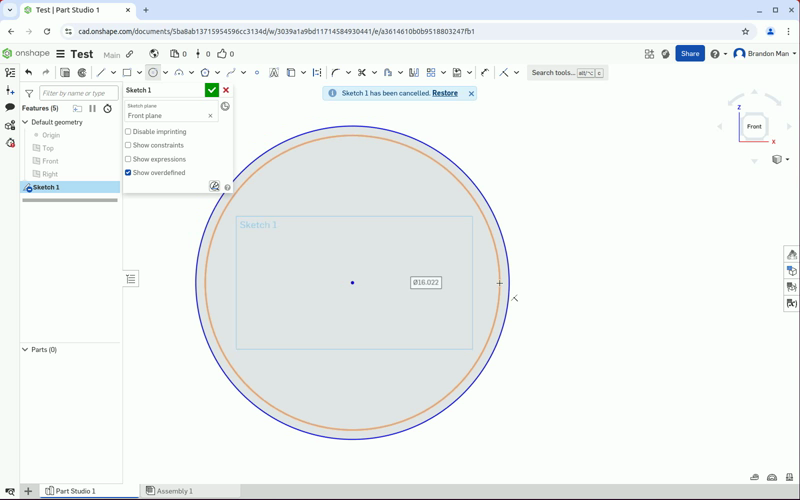
scroll(-6)
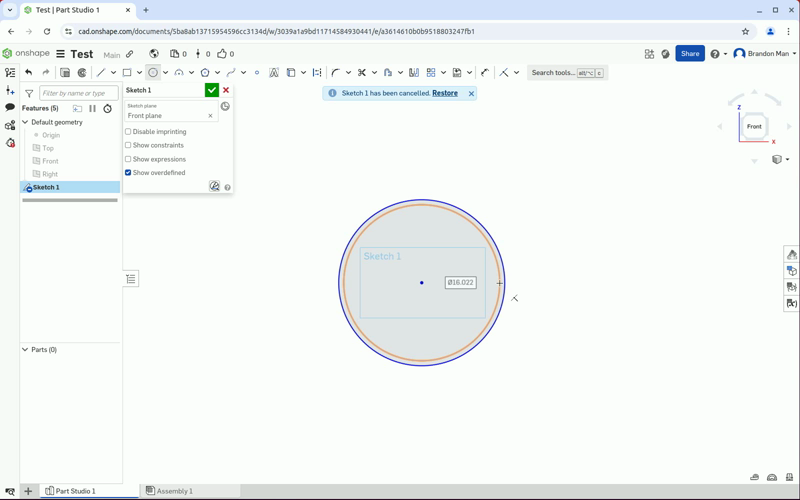
scroll(-6)
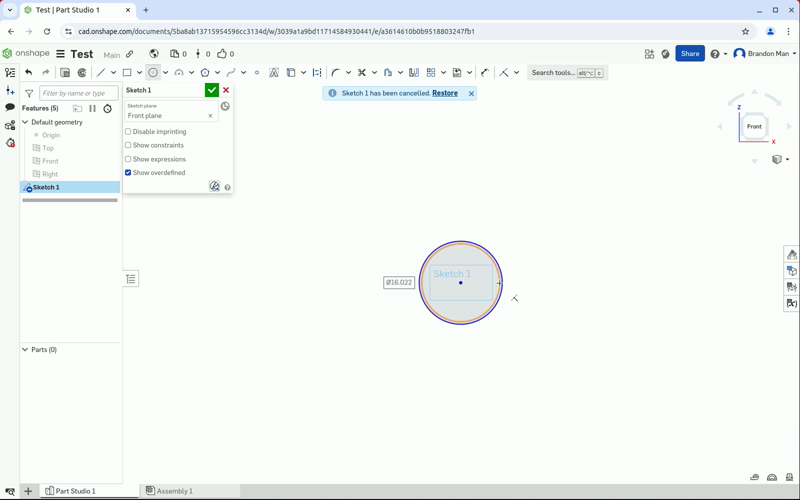
key(esc)
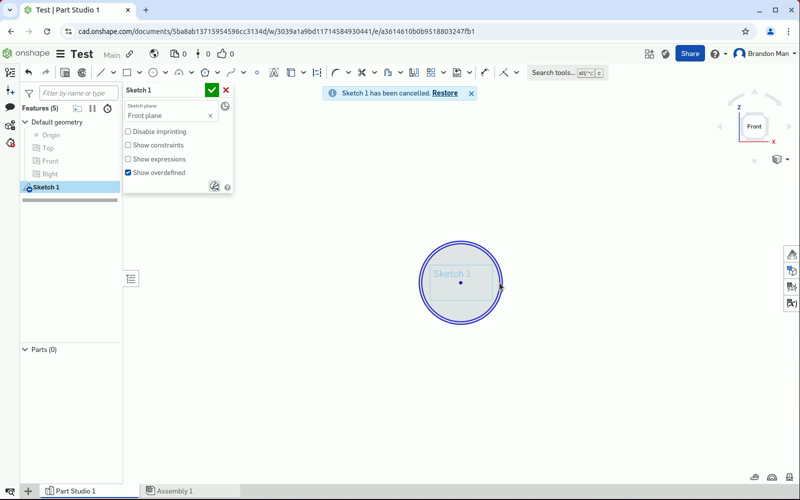
mouse_move(500, 286)
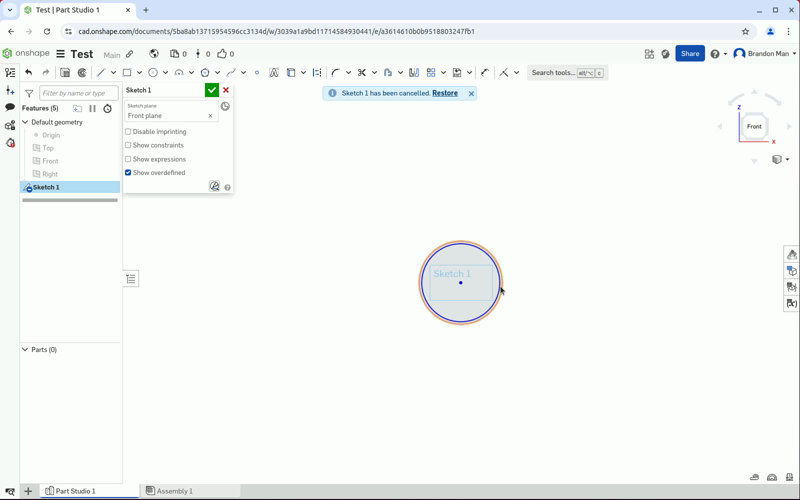
scroll(6)
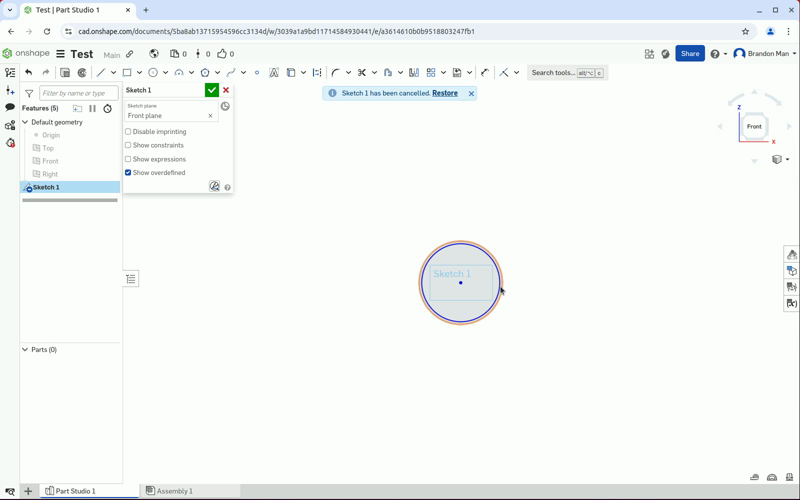
scroll(6)
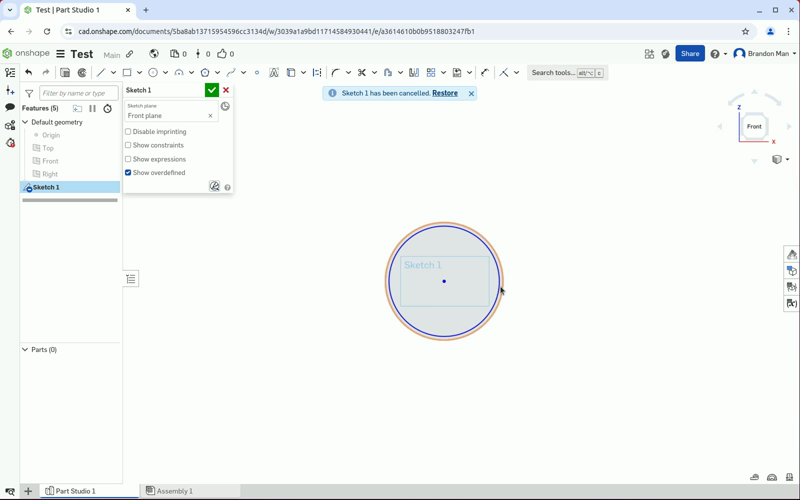
scroll(6)
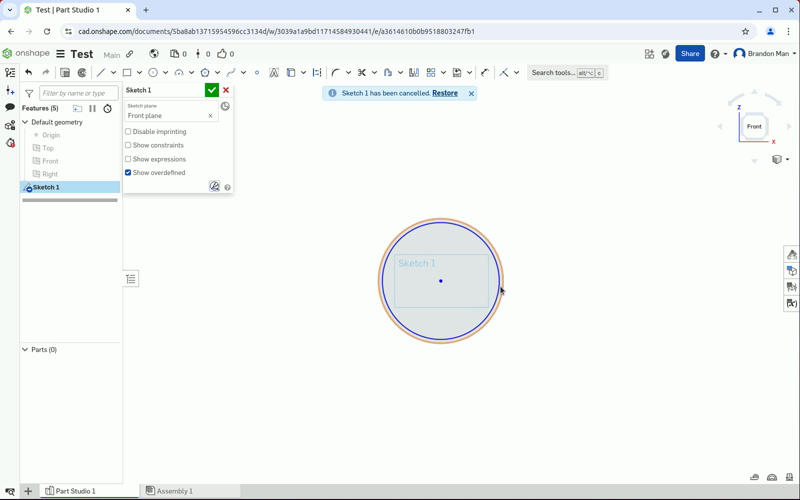
scroll(6)
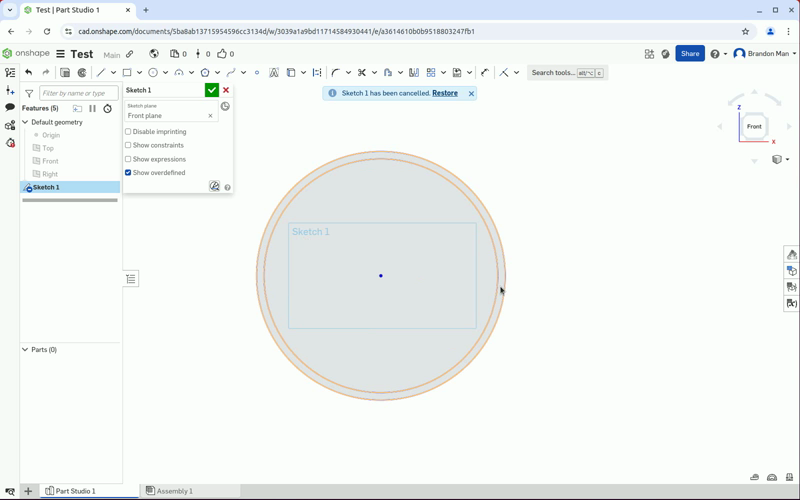
scroll(6)
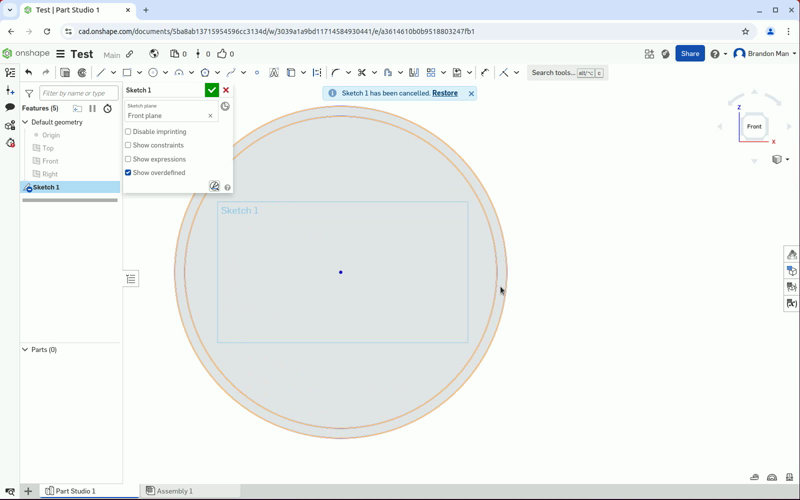
scroll(6)
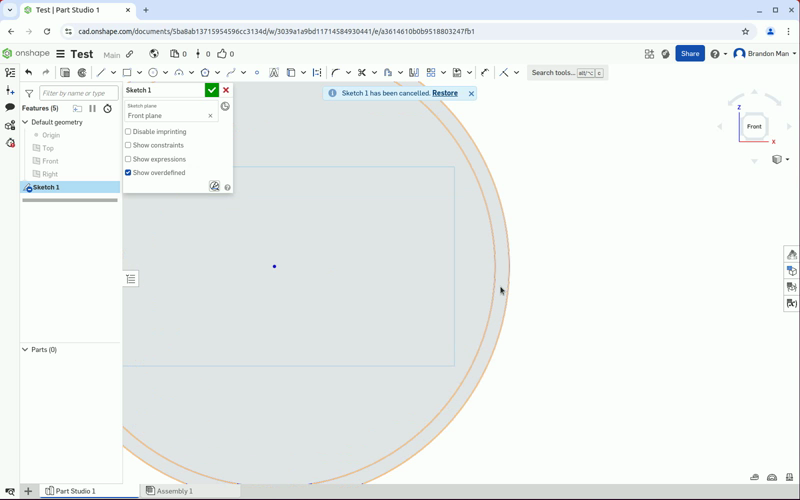
scroll(6)
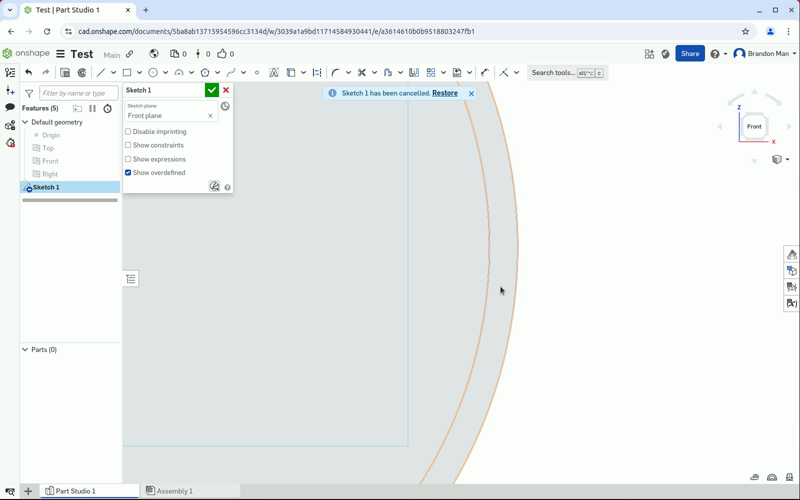
click(500, 286)
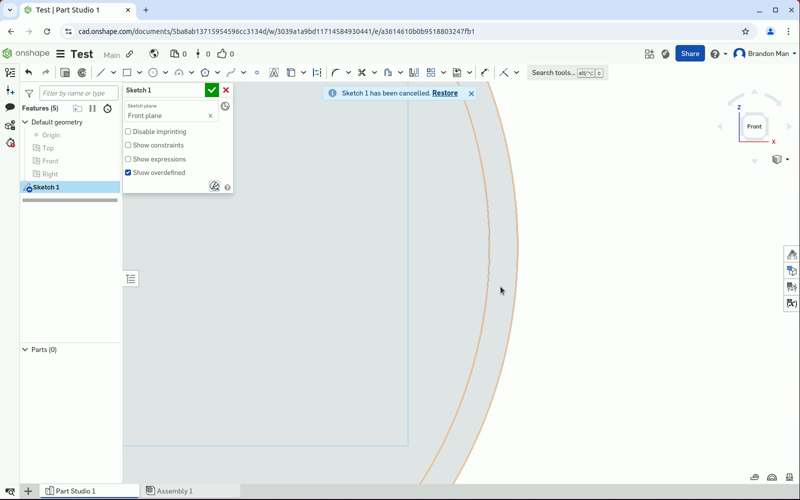
scroll(-6)
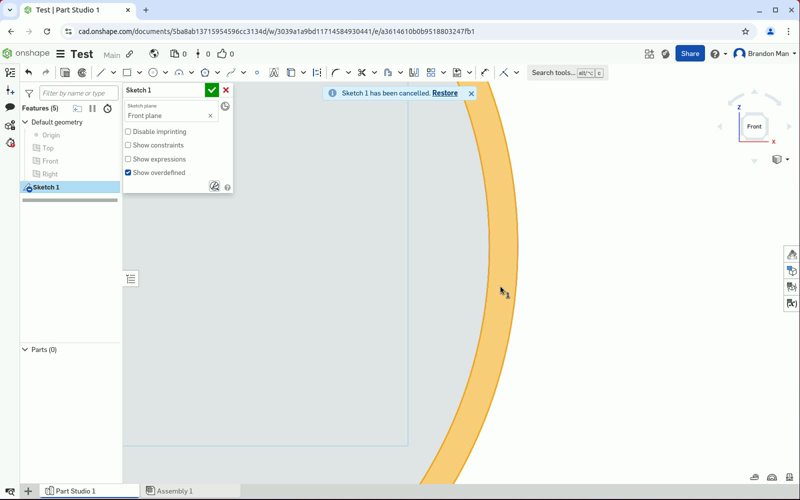
scroll(-6)
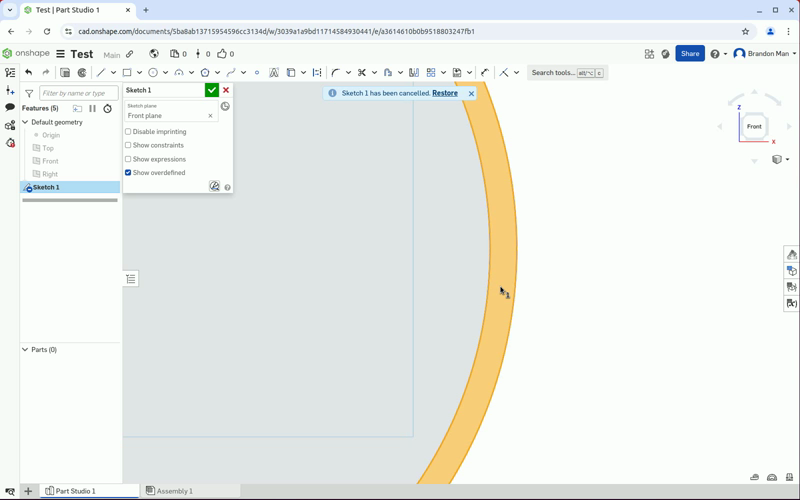
scroll(-6)
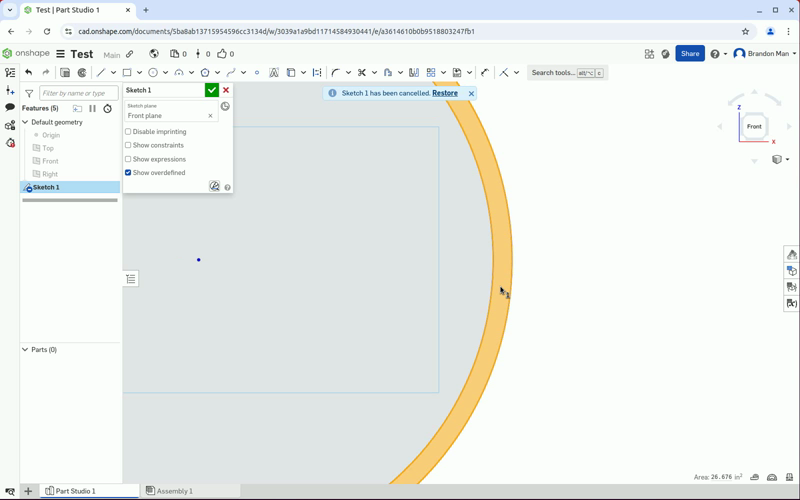
scroll(-6)
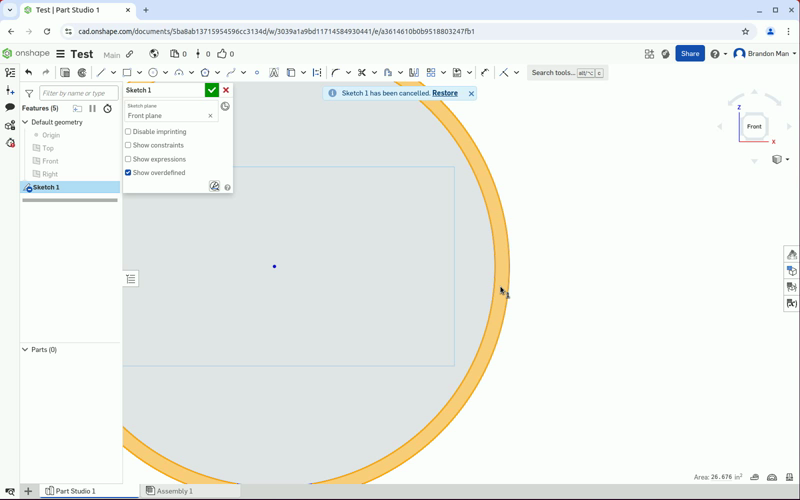
scroll(-6)
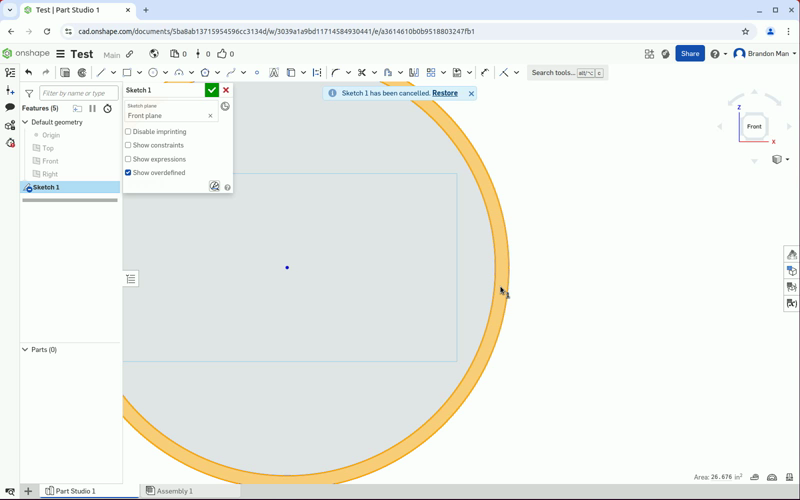
scroll(-6)
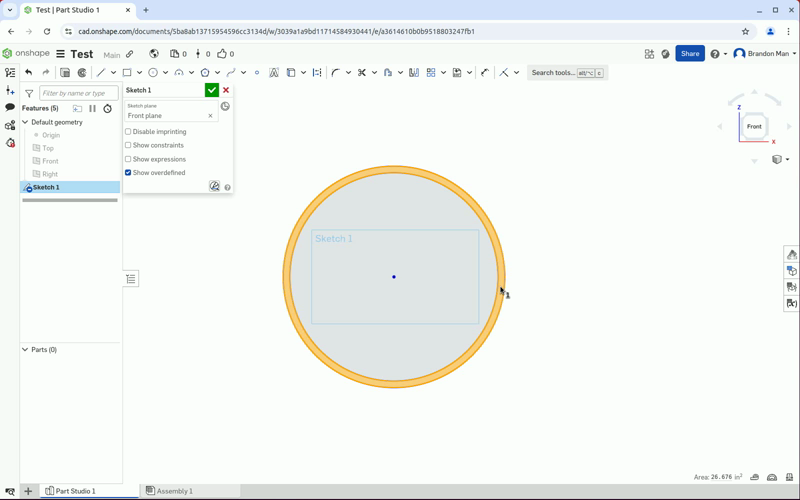
scroll(-6)
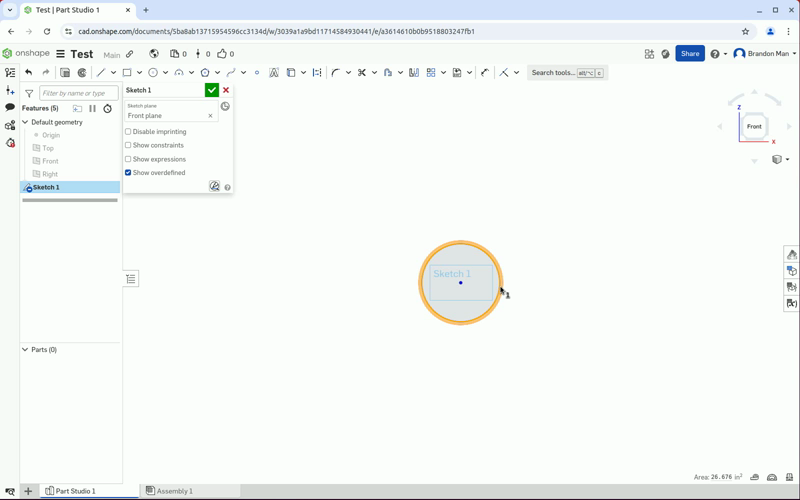
mouse_move(73, 352)
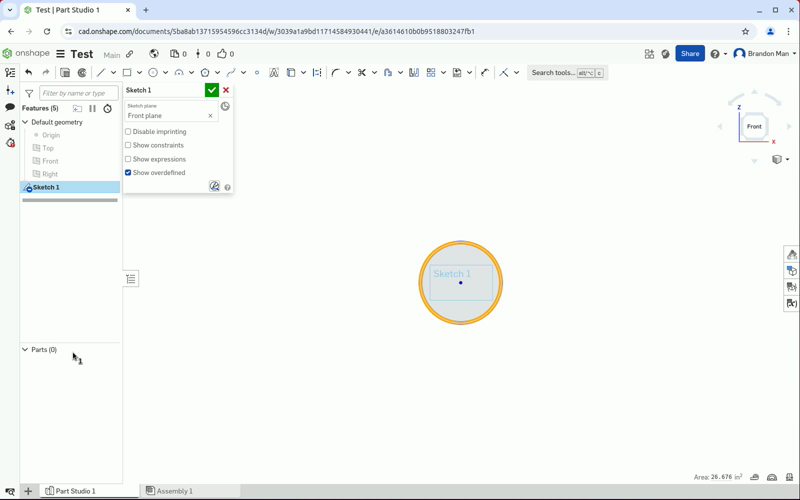
key(shift+y)
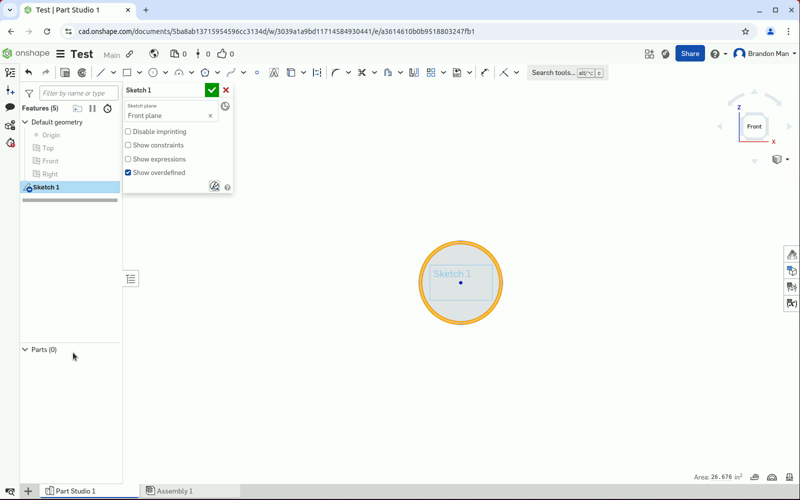
key(shift+e)
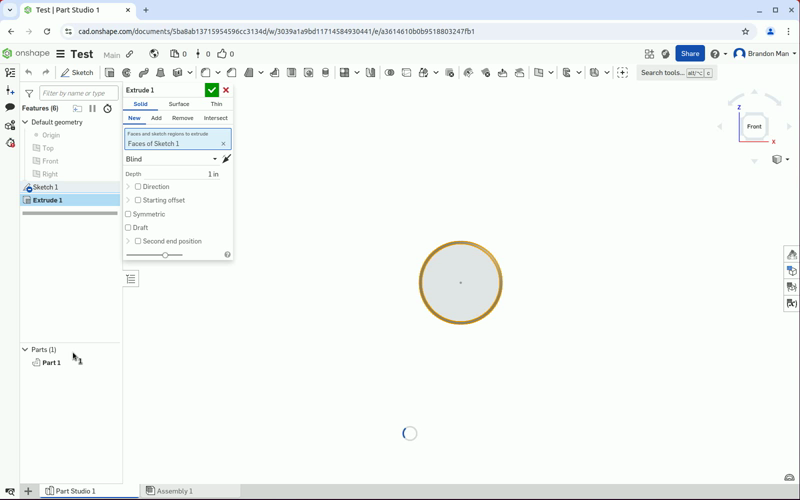
mouse_move(143, 106)
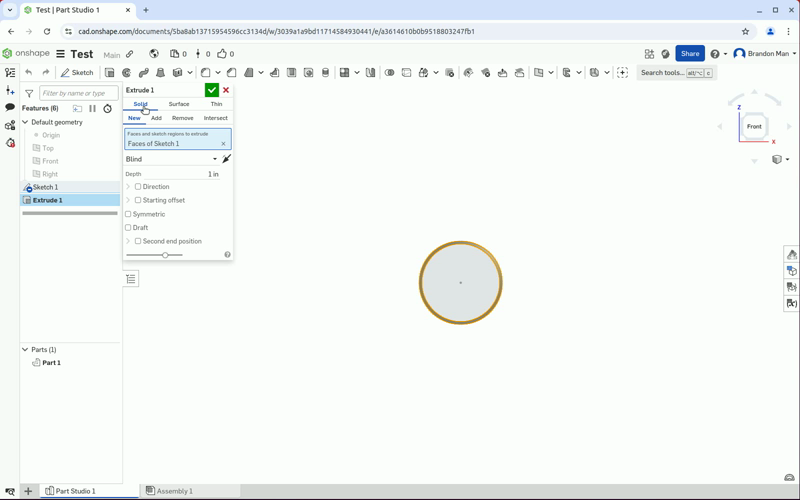
click(143, 106)
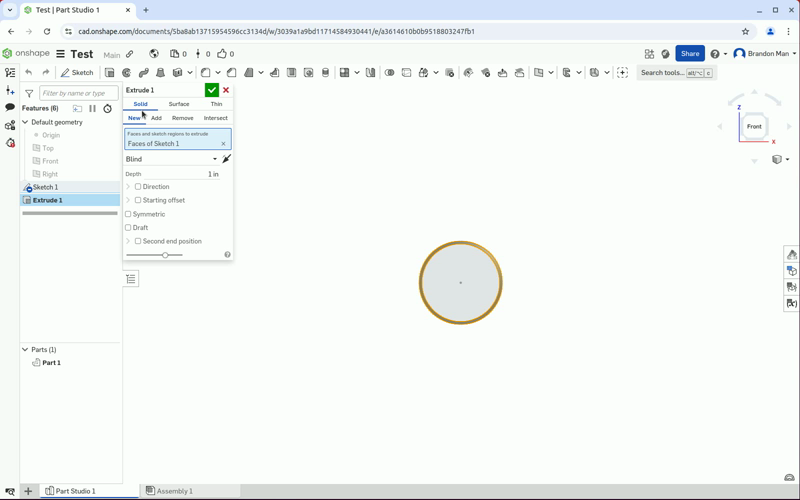
mouse_move(137, 120)
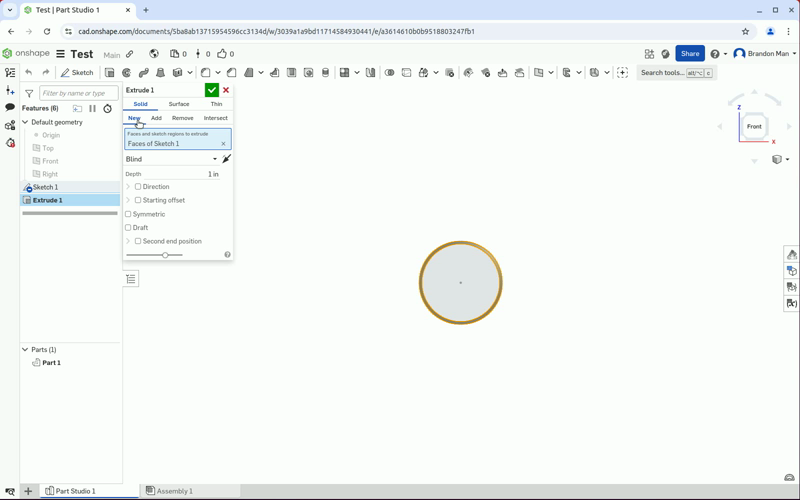
click(137, 120)
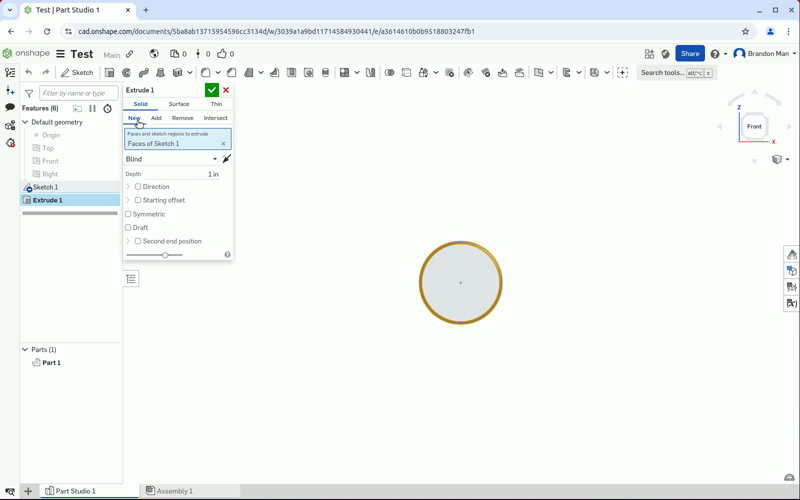
key(tab, 4)
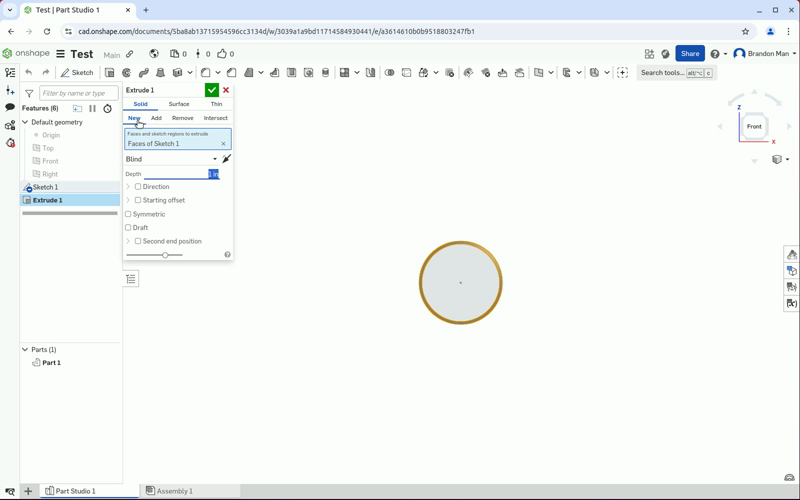
text(-23.108)
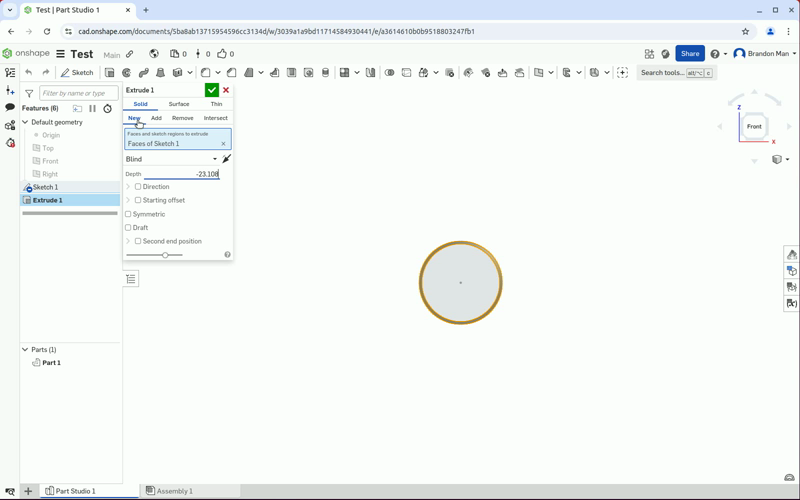
key(enter)
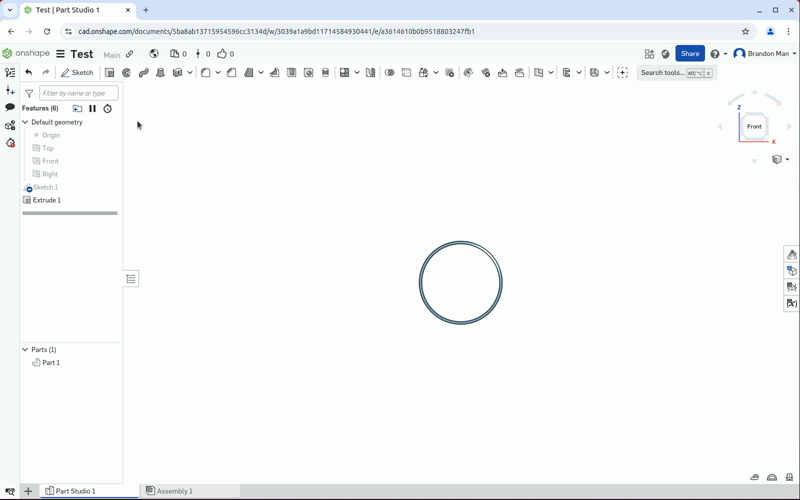
key(shift+h)
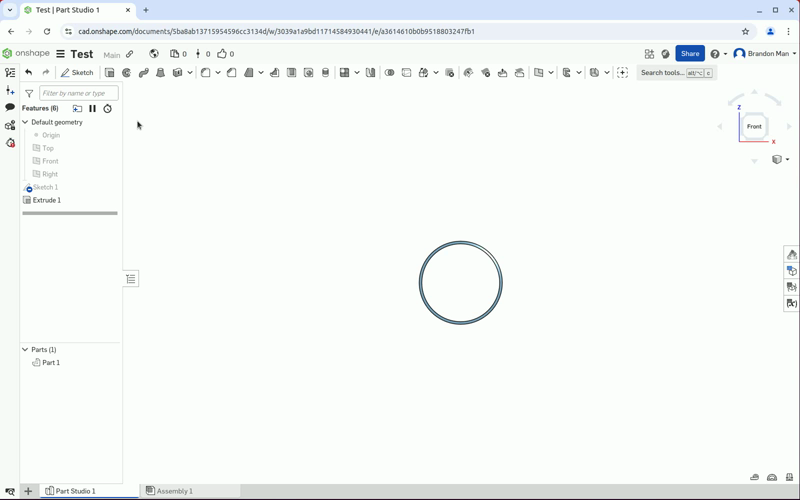
key(shift+h)
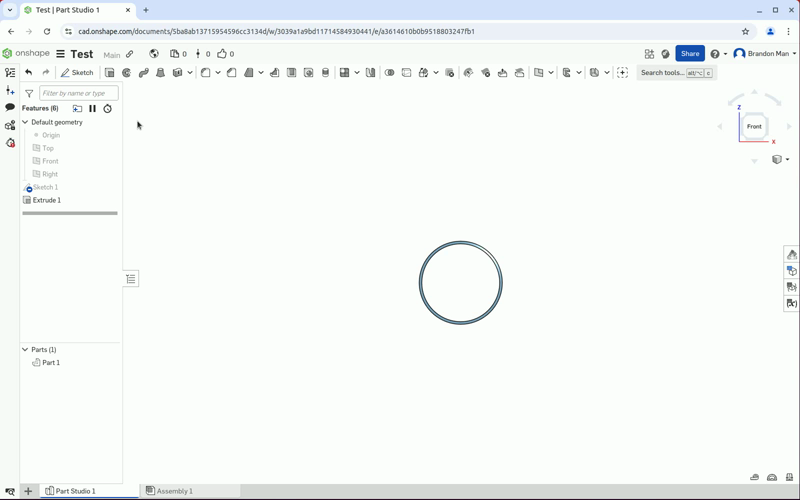
mouse_move(73, 189)
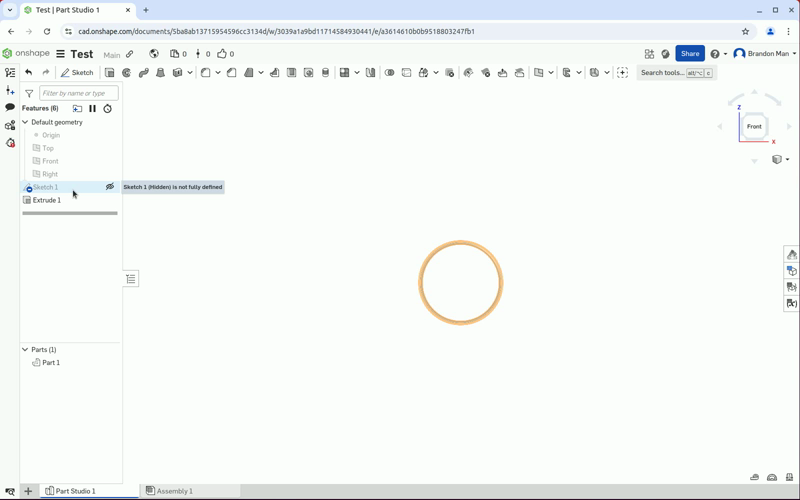
click(73, 189)
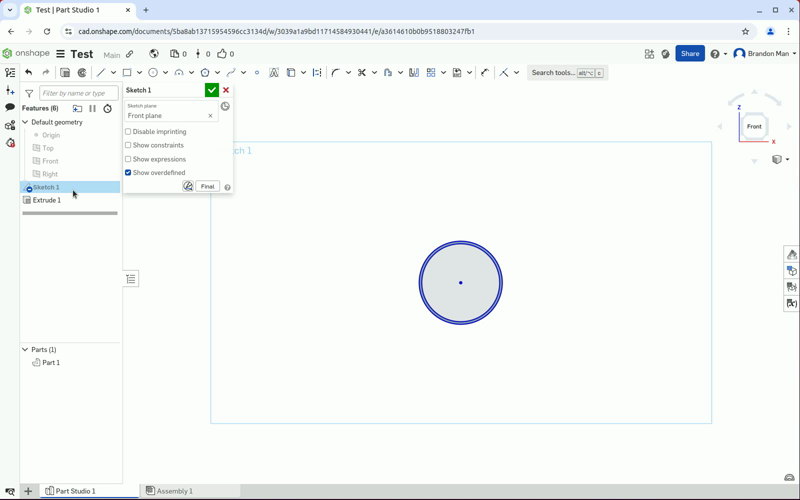
mouse_move(229, 92)
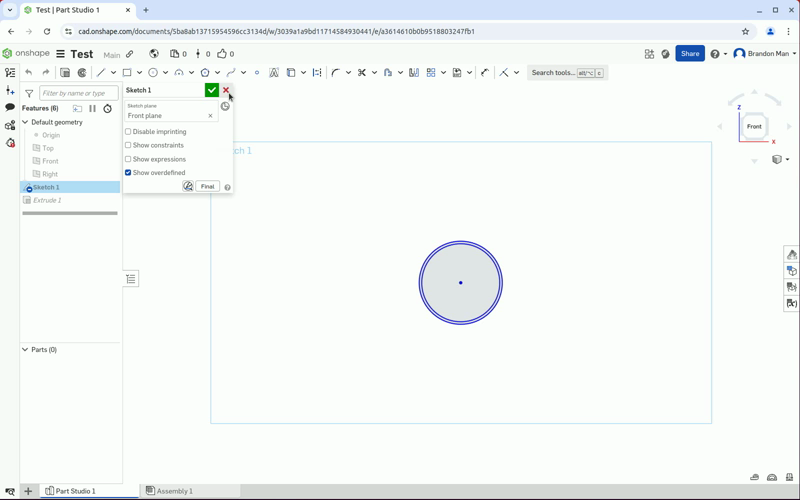
click(229, 92)
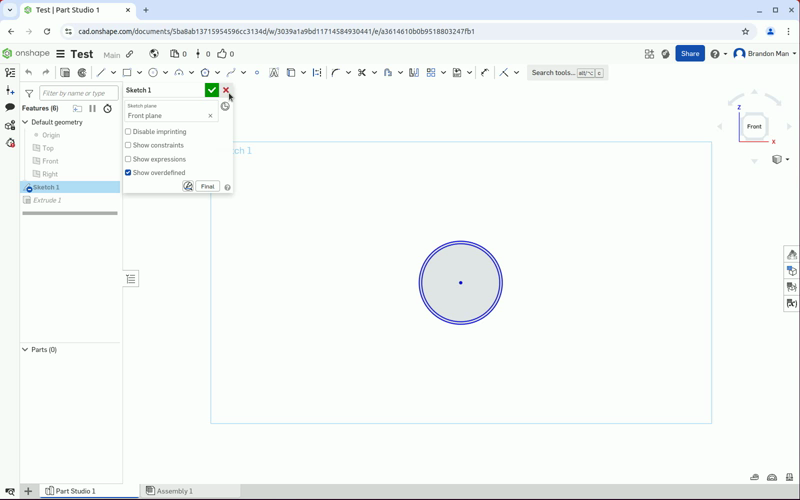
key(shift+s)
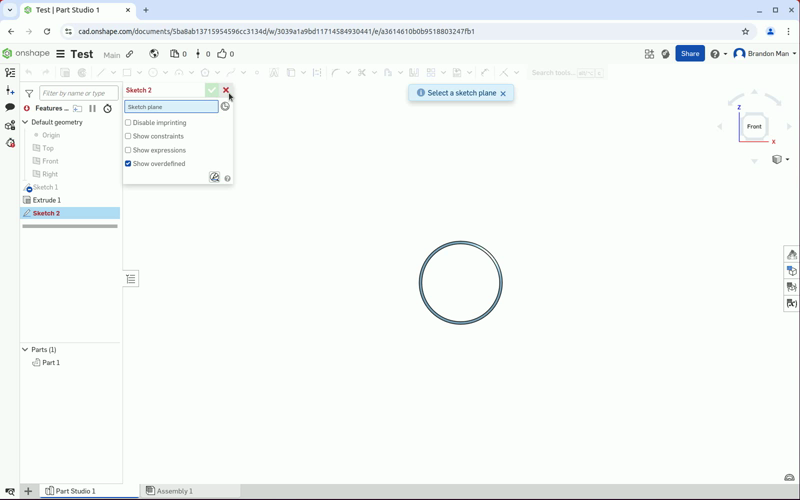
mouse_move(73, 163)
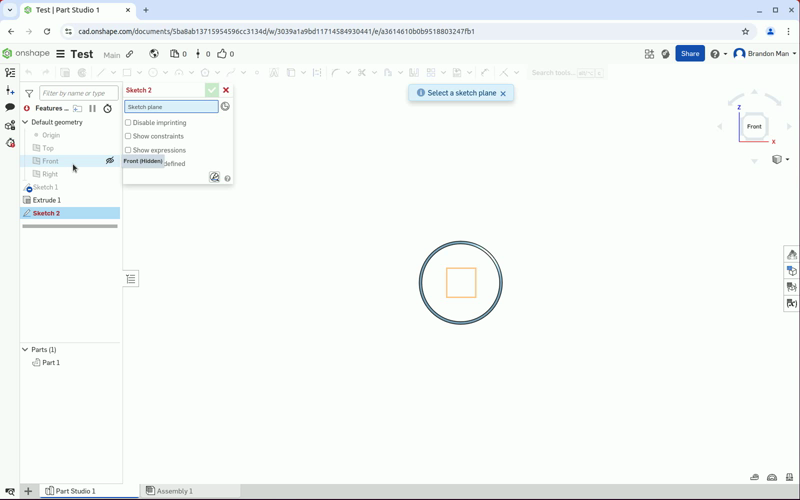
click(73, 163)
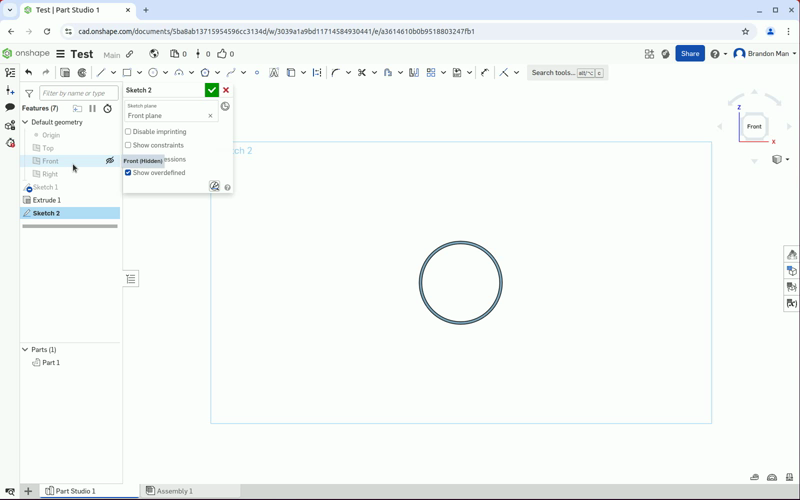
mouse_move(73, 352)
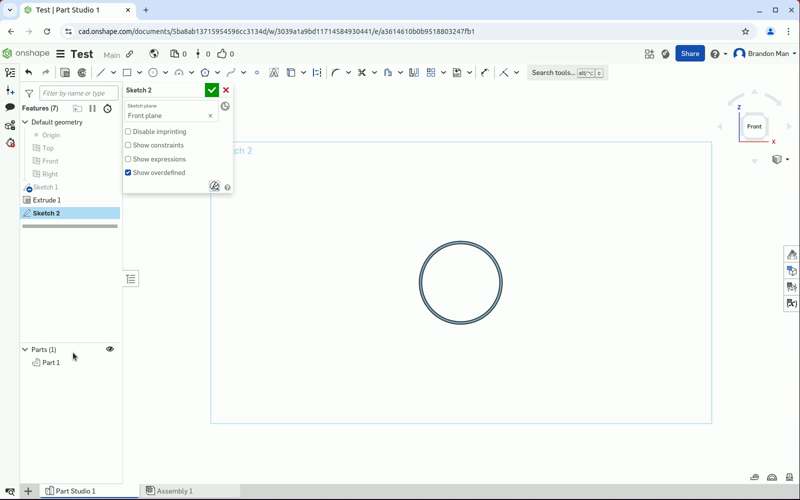
key(y)
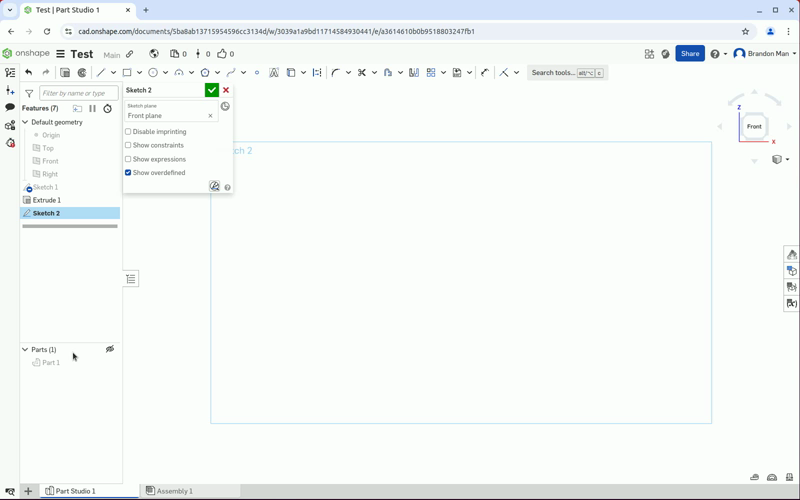
key(c)
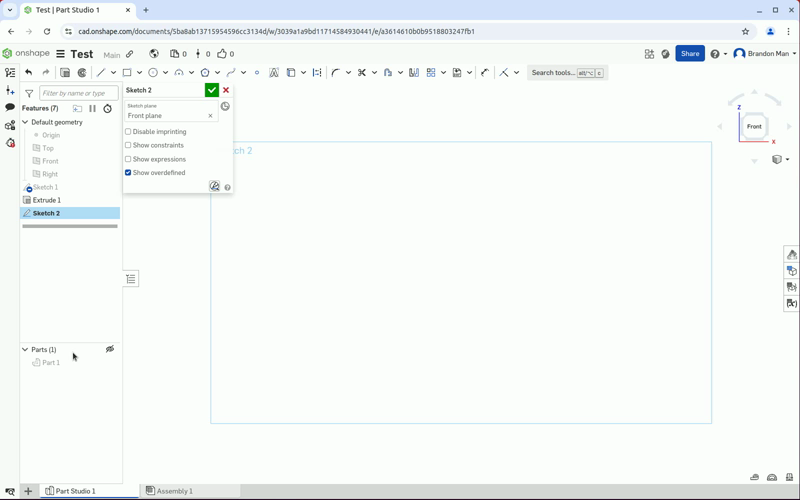
key_down(shift)
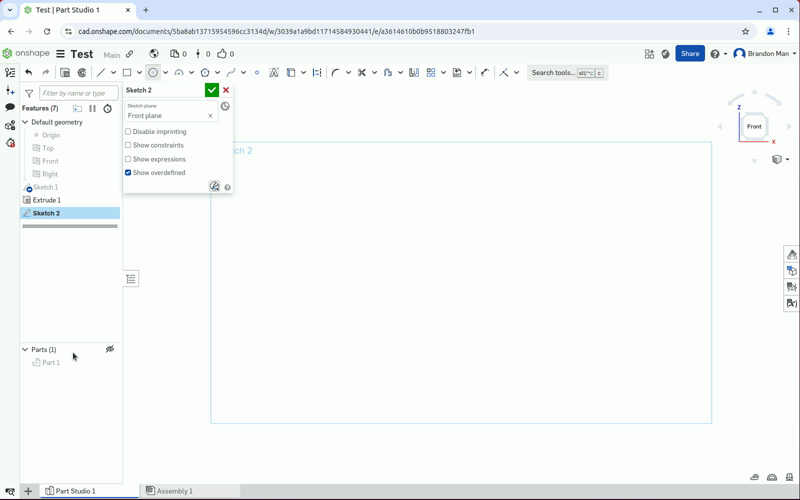
mouse_move(461, 282)
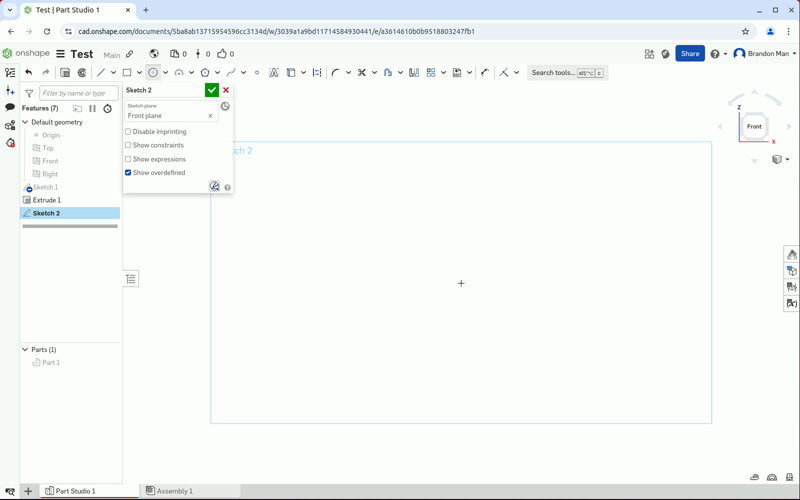
click(461, 282)
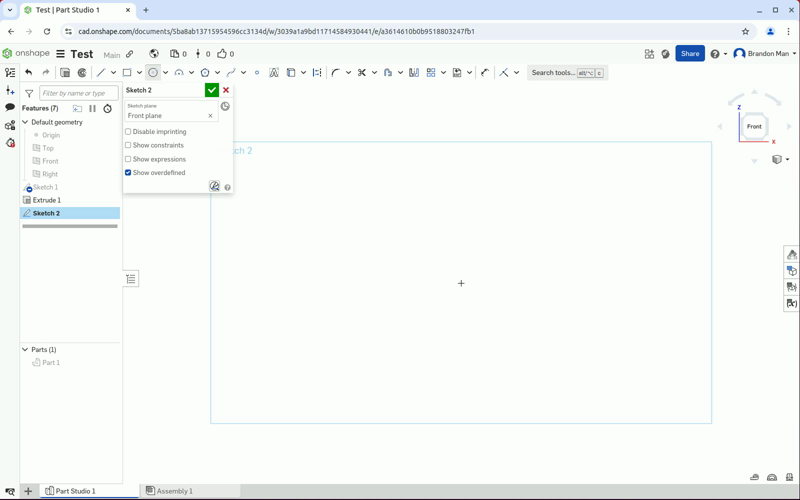
key_up(shift)
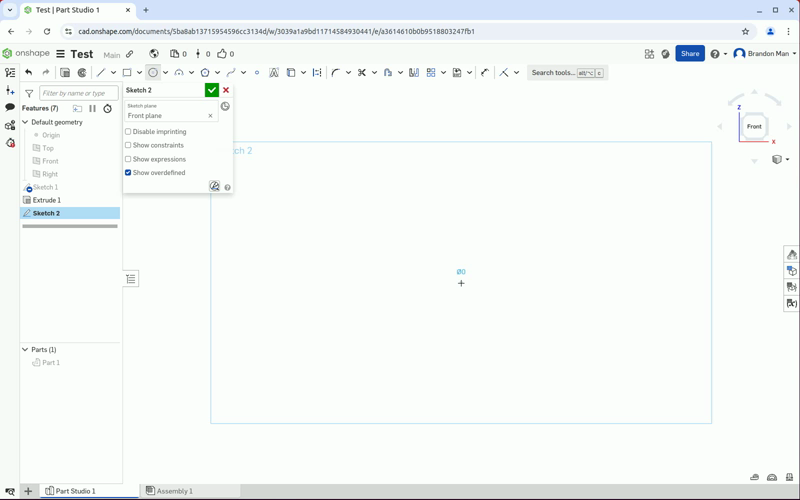
mouse_move(501, 282)
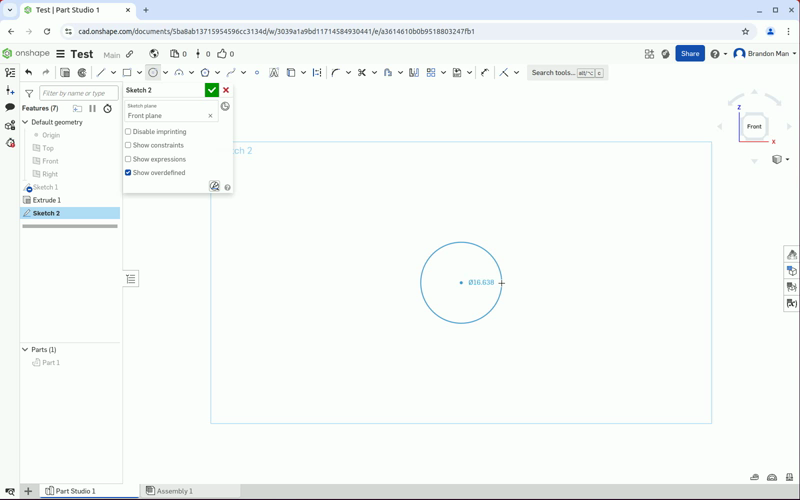
click(501, 282)
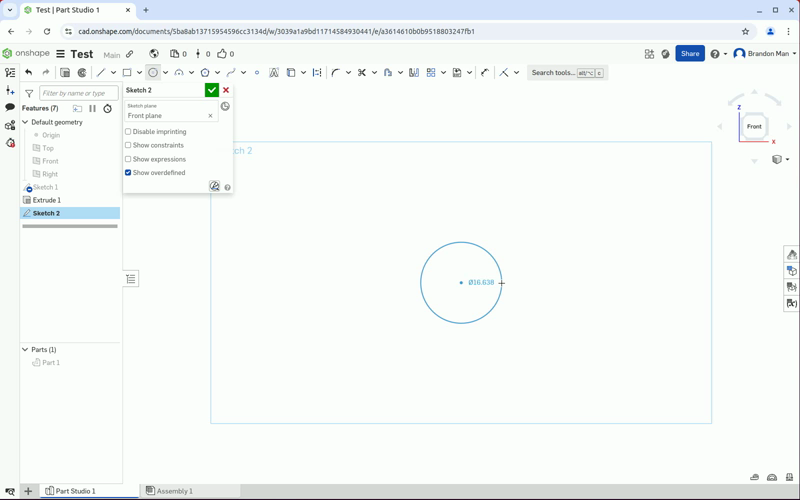
key(esc)
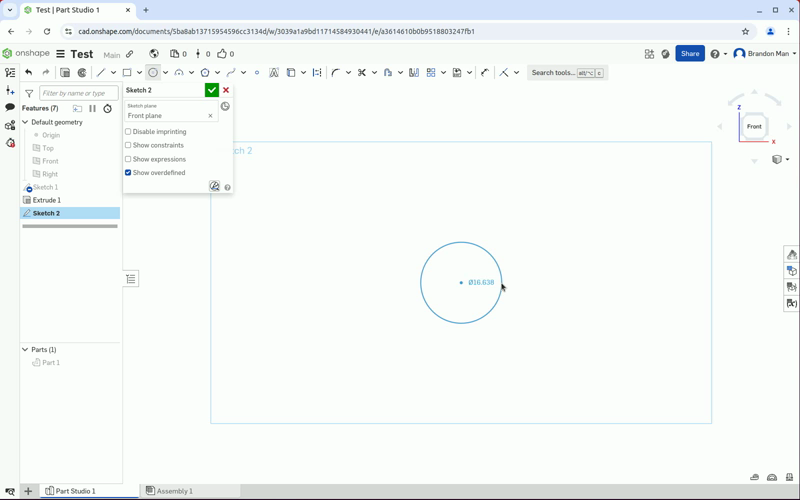
mouse_move(445, 312)
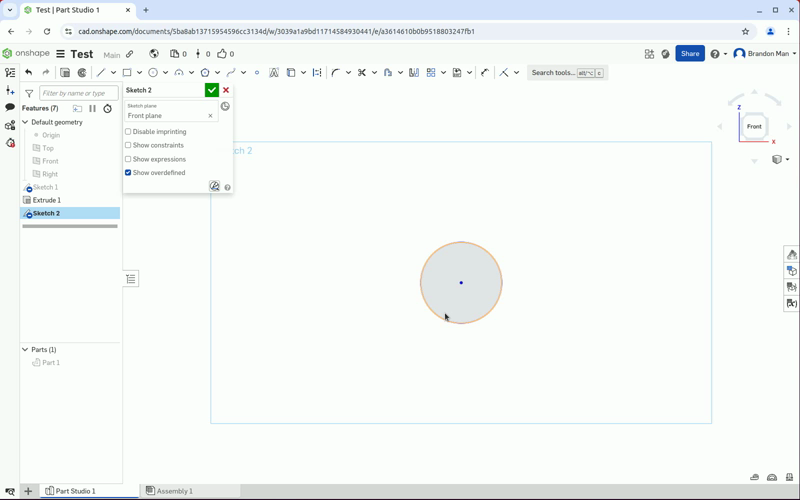
click(445, 312)
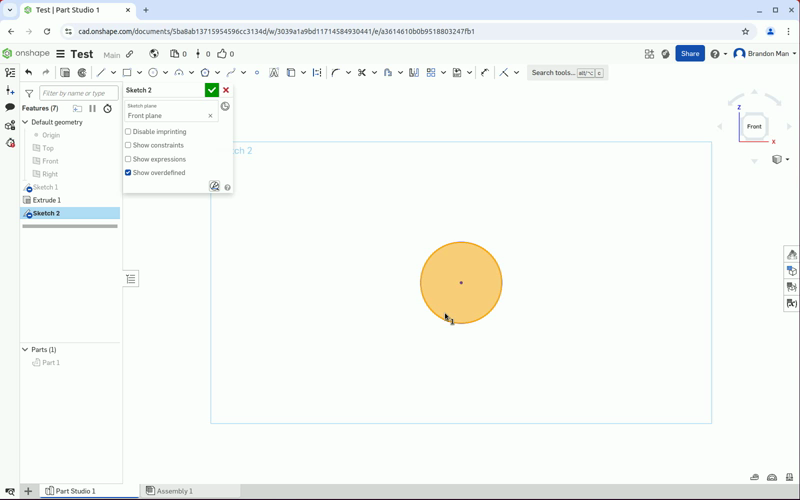
mouse_move(73, 352)
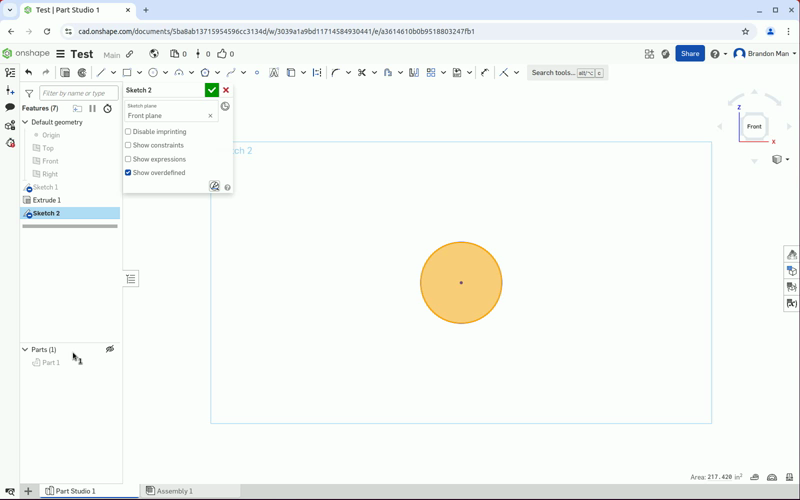
key(shift+y)
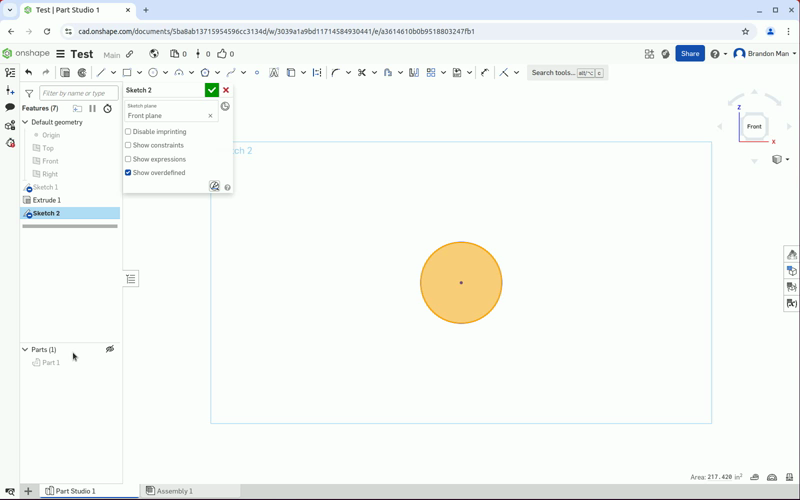
key(shift+e)
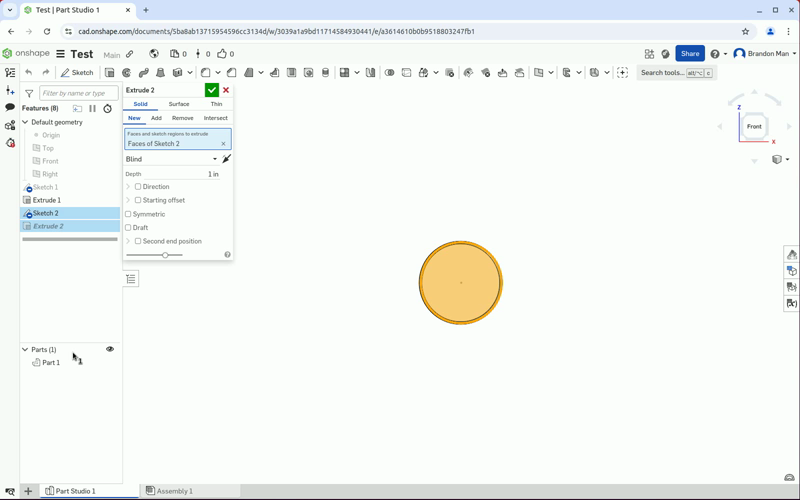
mouse_move(143, 106)
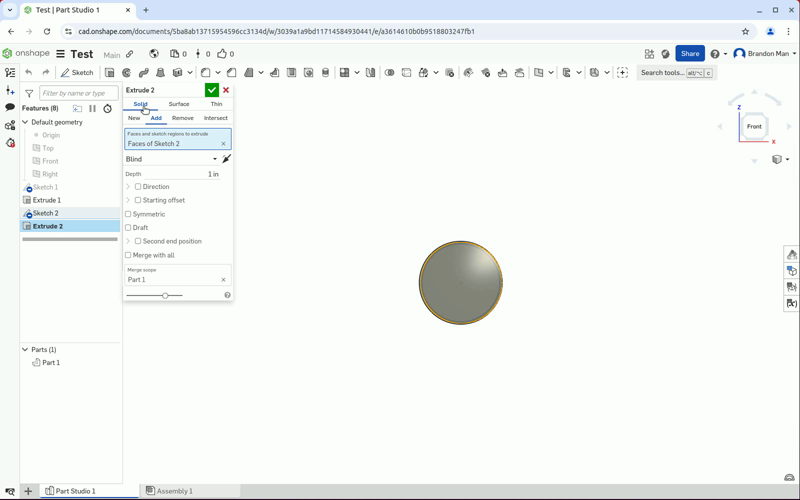
click(143, 106)
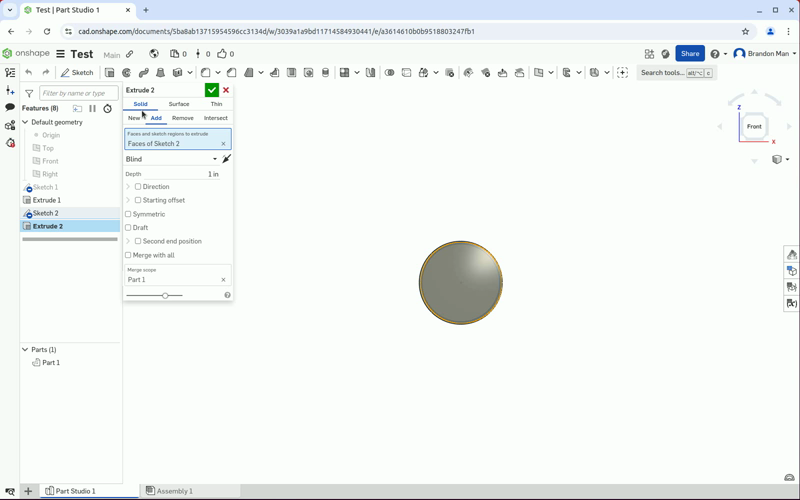
mouse_move(137, 120)
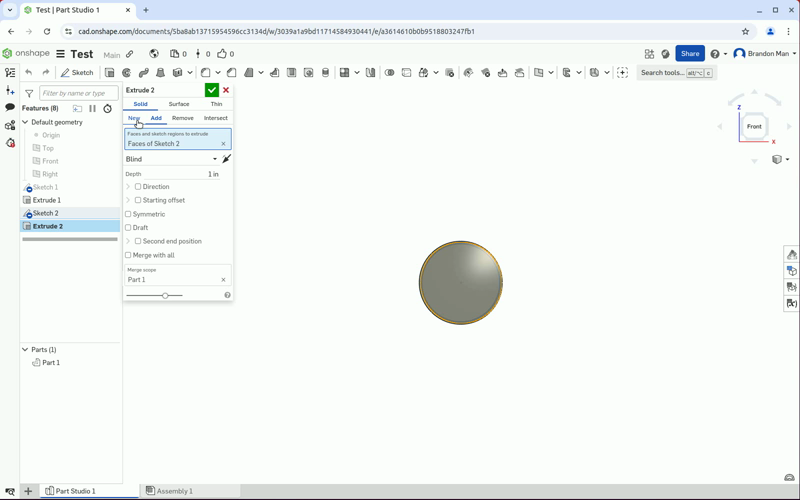
click(137, 120)
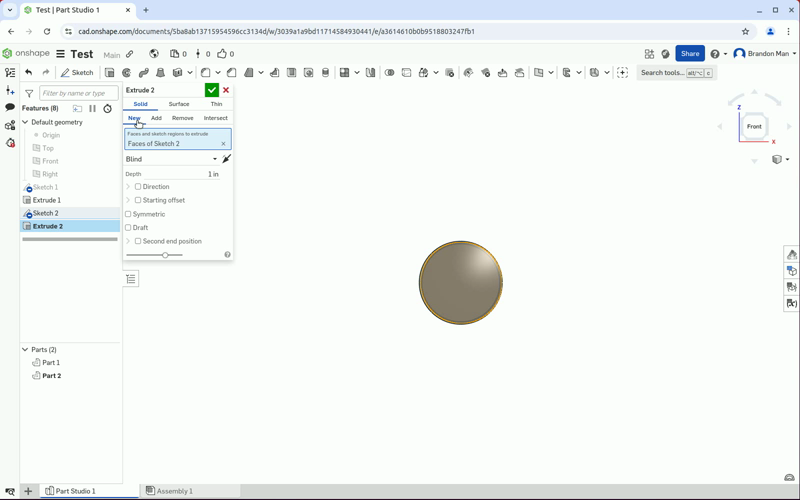
key(tab, 4)
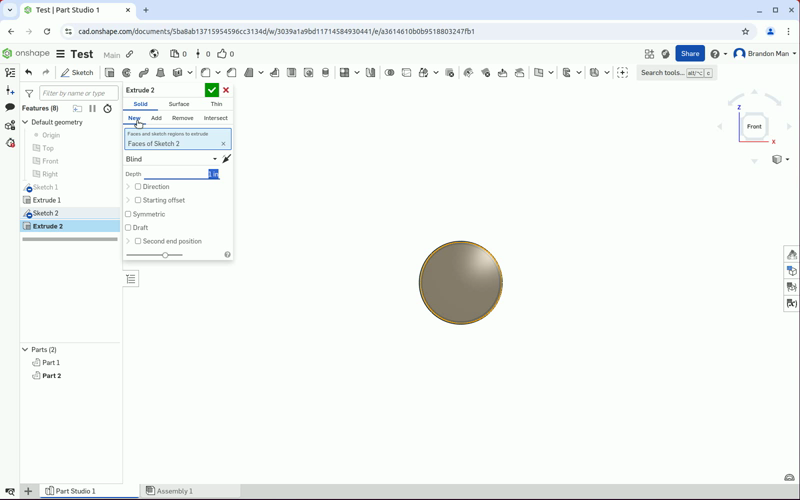
text(2.407)
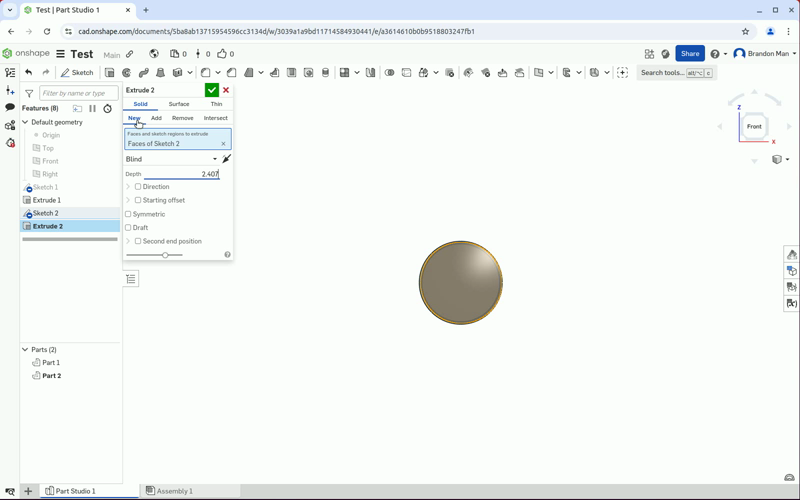
key(enter)
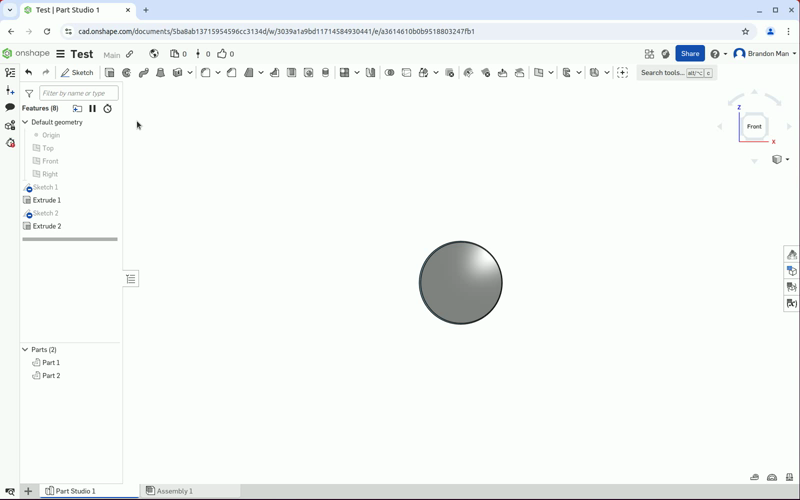
key(shift+h)
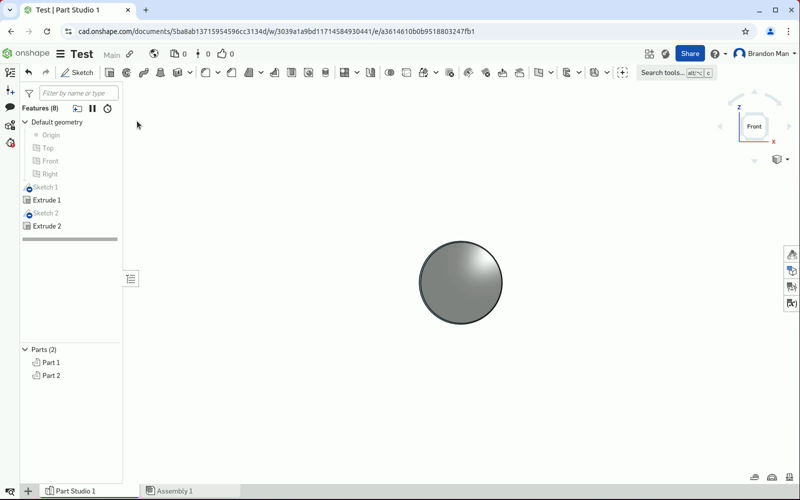
key(shift+h)
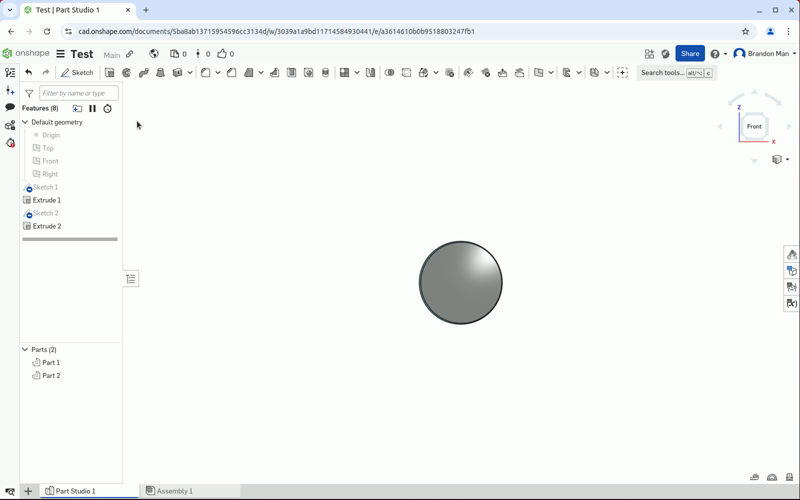
mouse_move(73, 189)
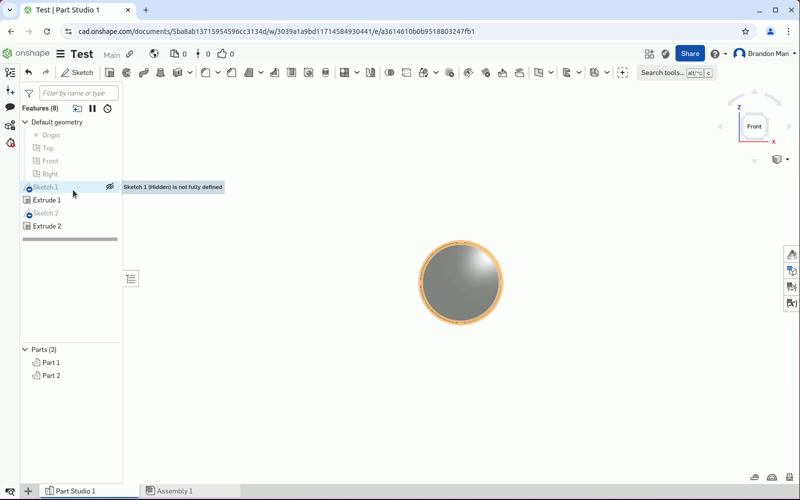
click(73, 189)
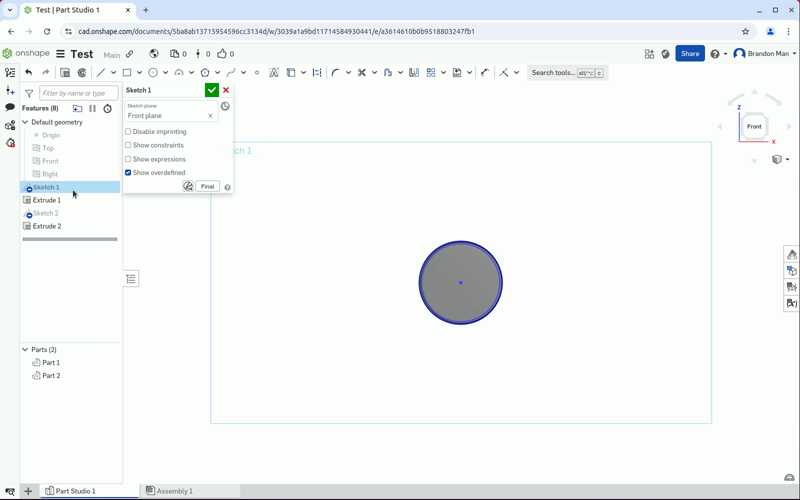
mouse_move(229, 92)
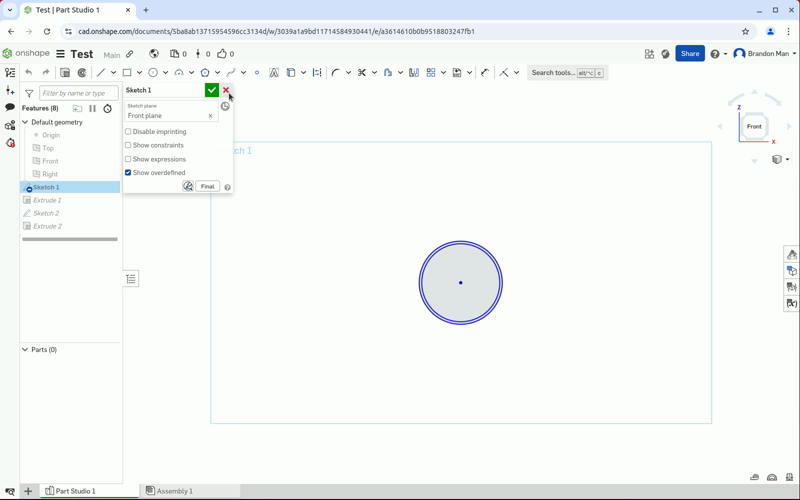
click(229, 92)
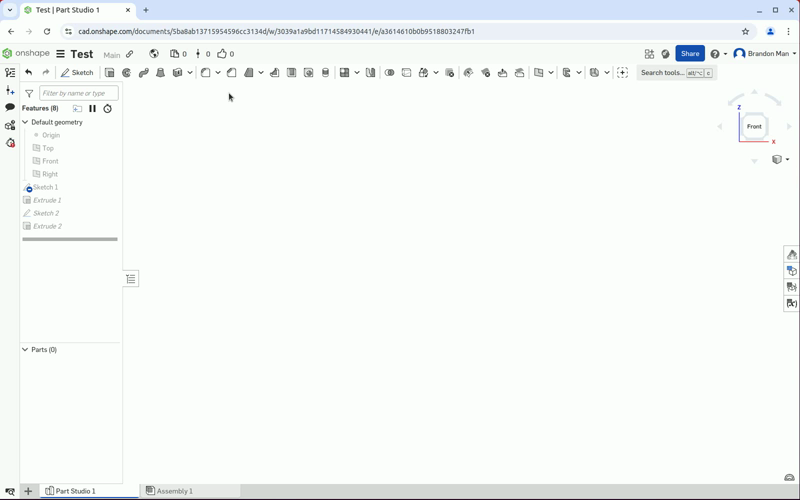
mouse_move(541, 75)
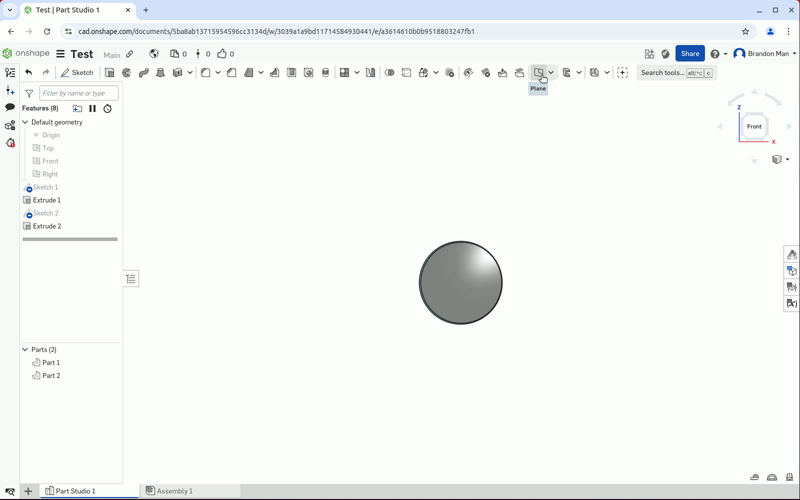
click(541, 75)
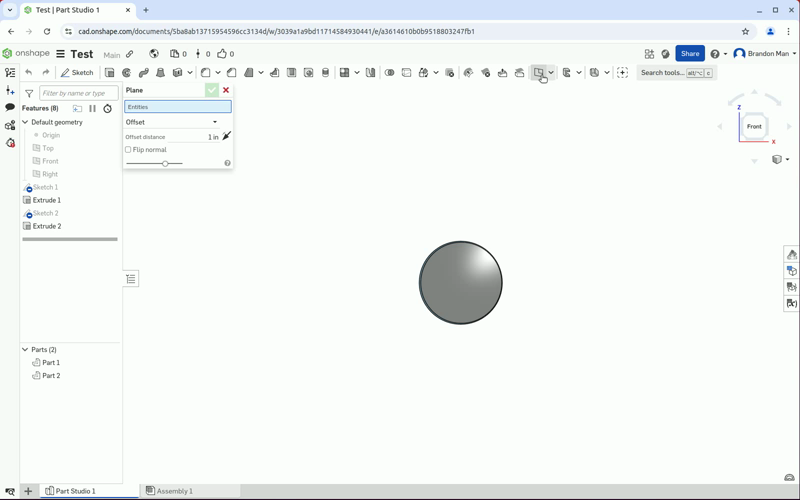
mouse_move(73, 163)
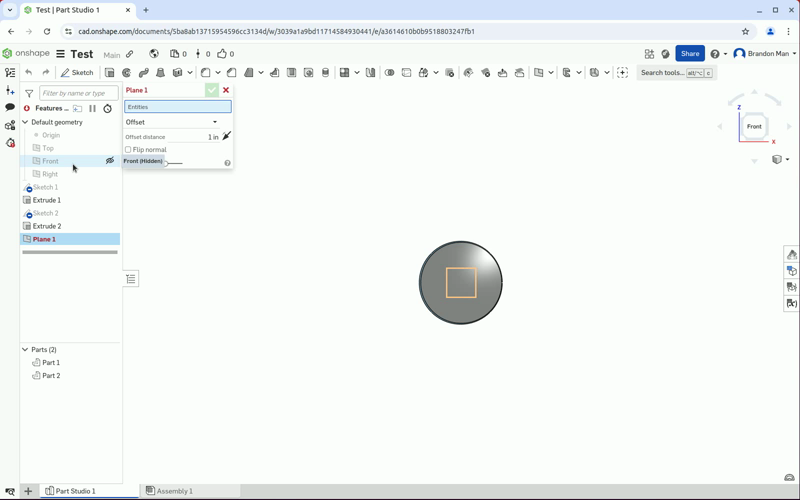
click(73, 163)
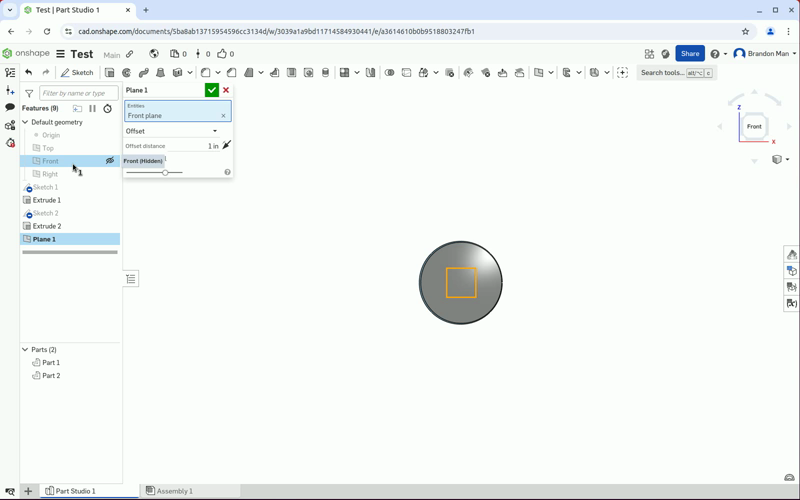
key(tab, 2)
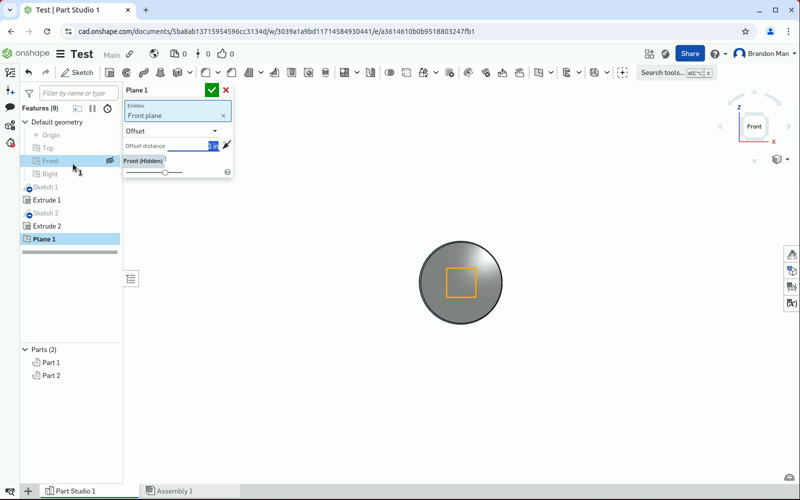
text(2.403)
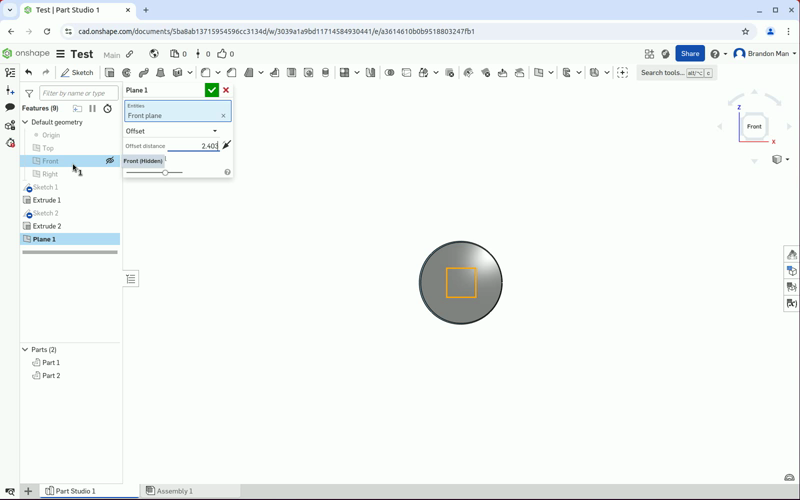
key(enter, 2)
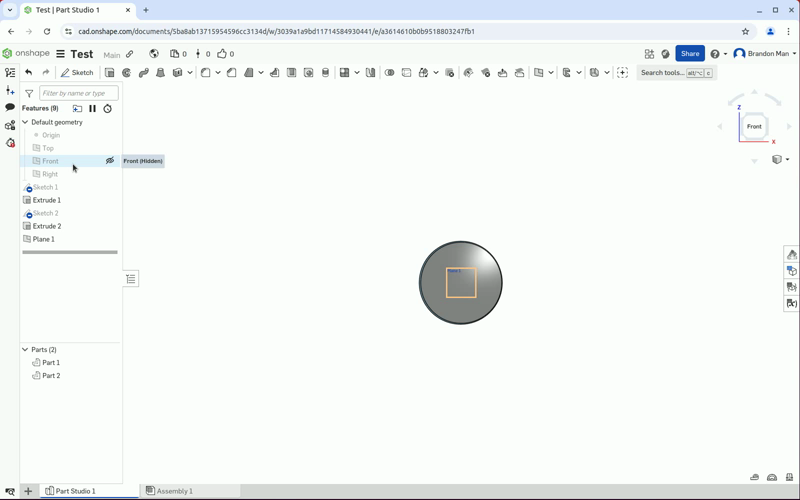
key(shift+s)
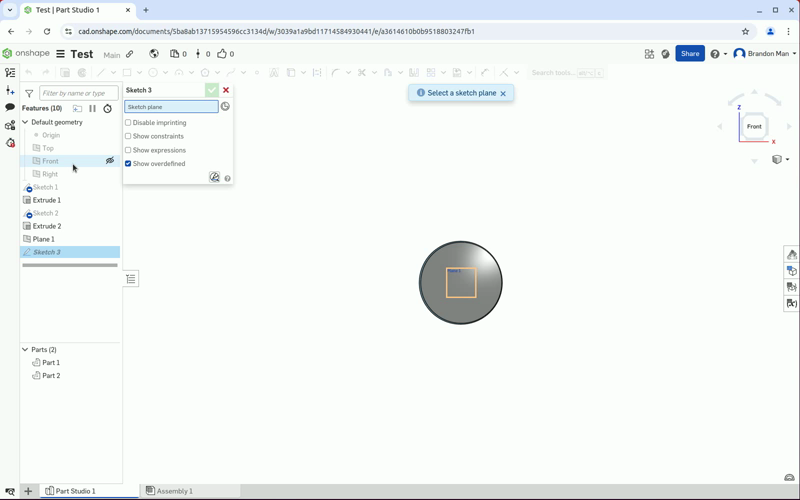
mouse_move(73, 241)
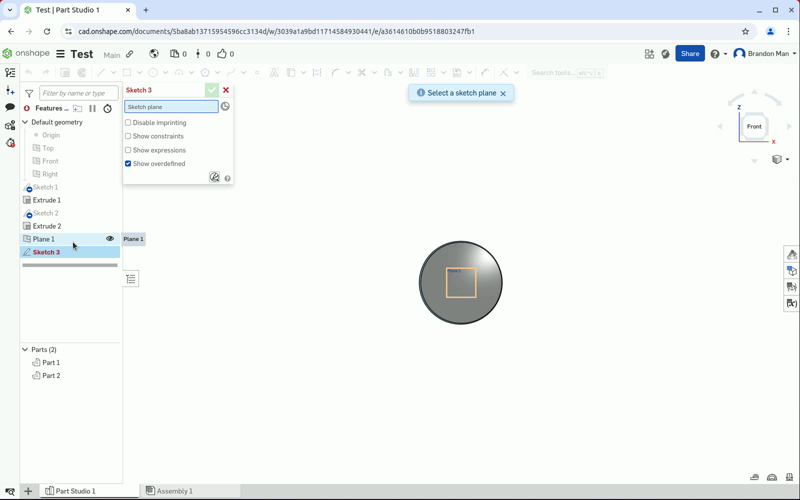
click(73, 241)
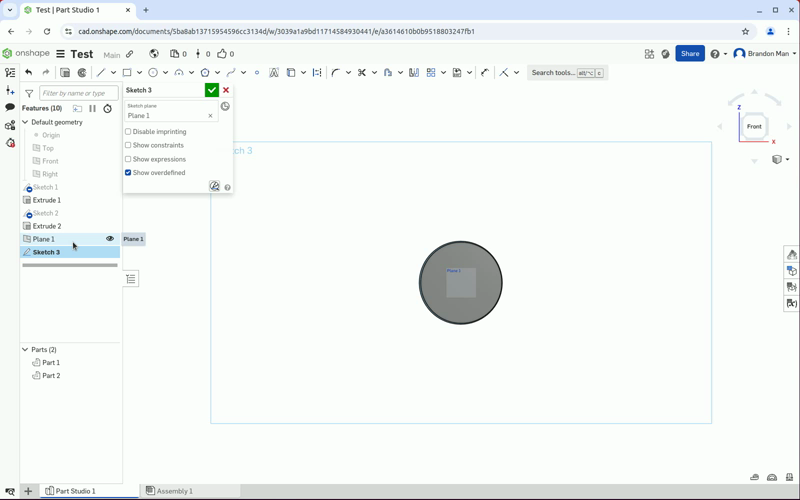
mouse_move(73, 352)
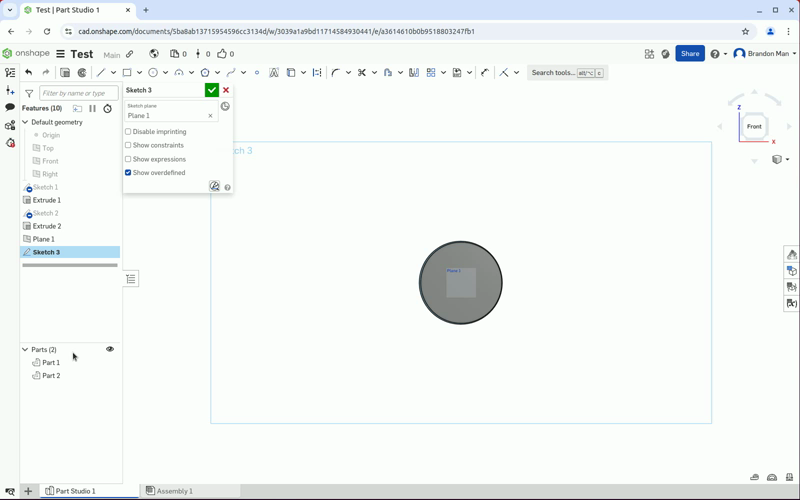
key(y)
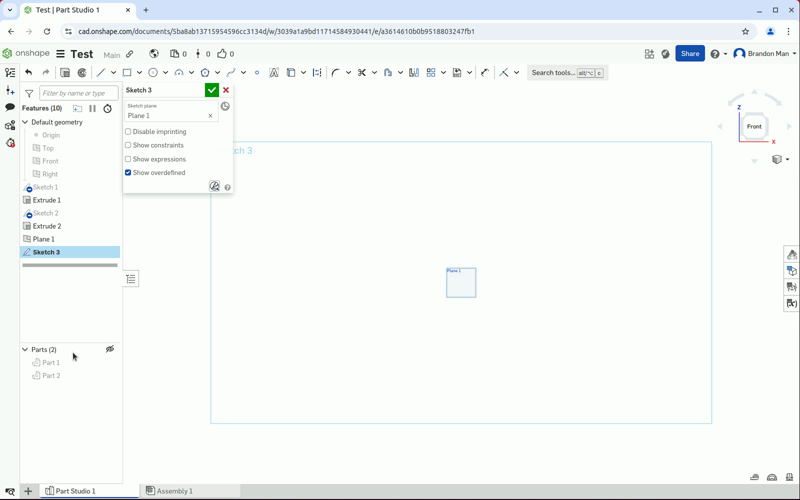
key(c)
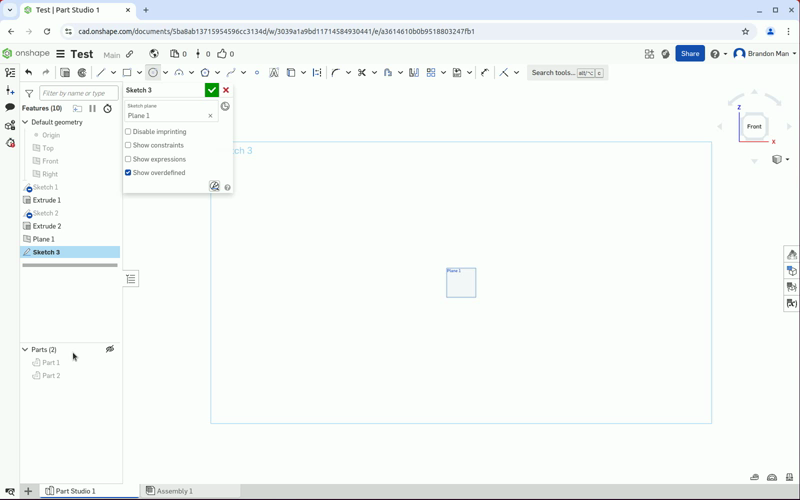
key_down(shift)
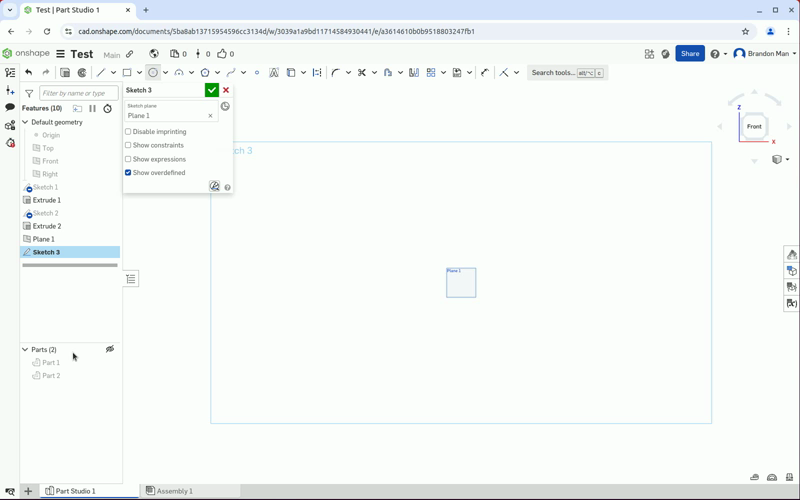
mouse_move(460, 282)
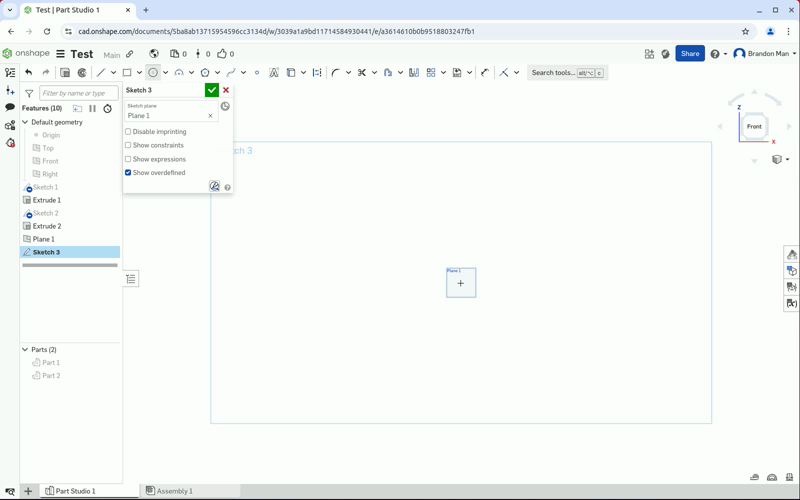
click(460, 282)
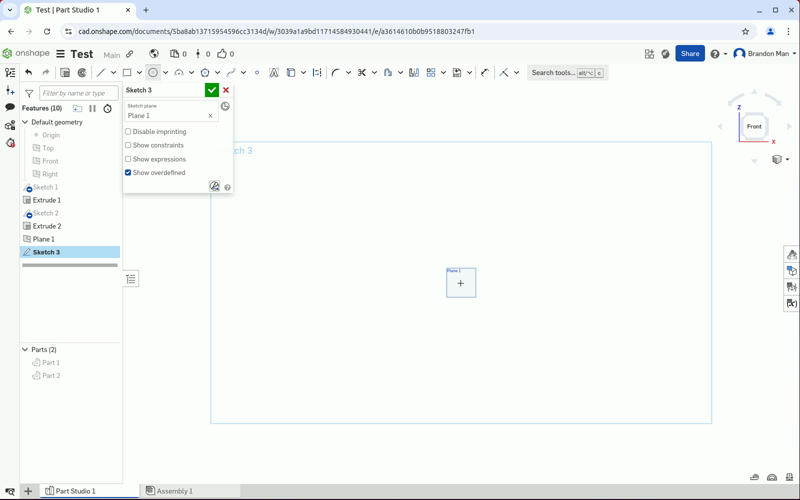
key_up(shift)
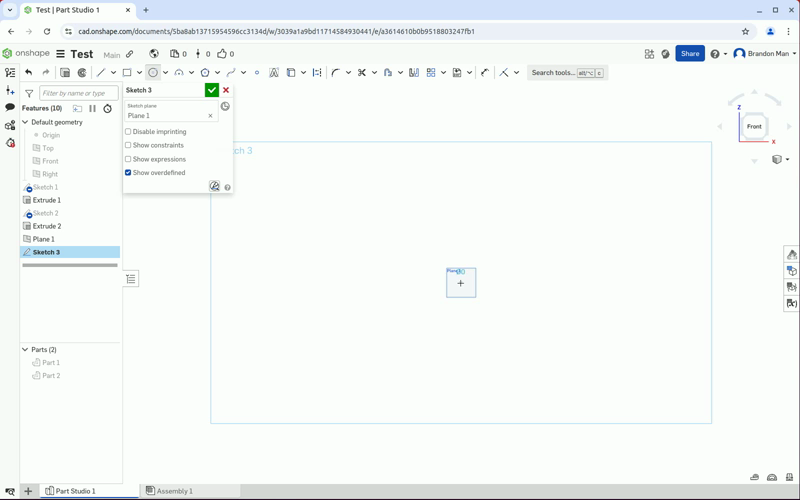
mouse_move(499, 282)
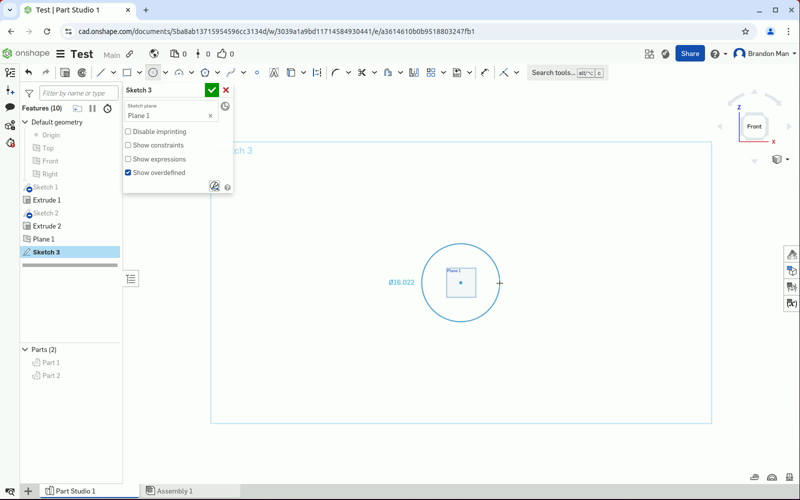
click(499, 282)
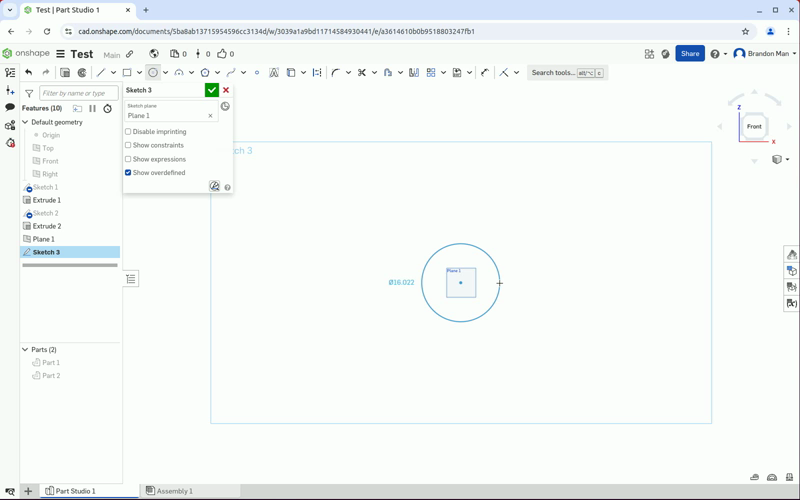
key(esc)
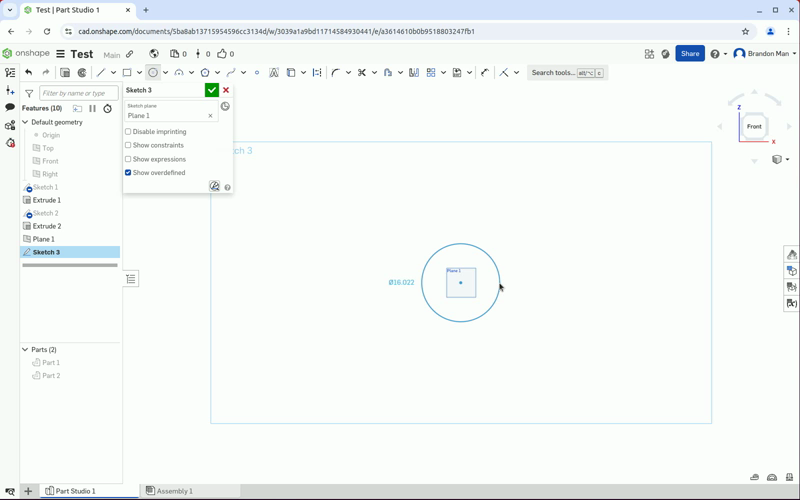
mouse_move(484, 277)
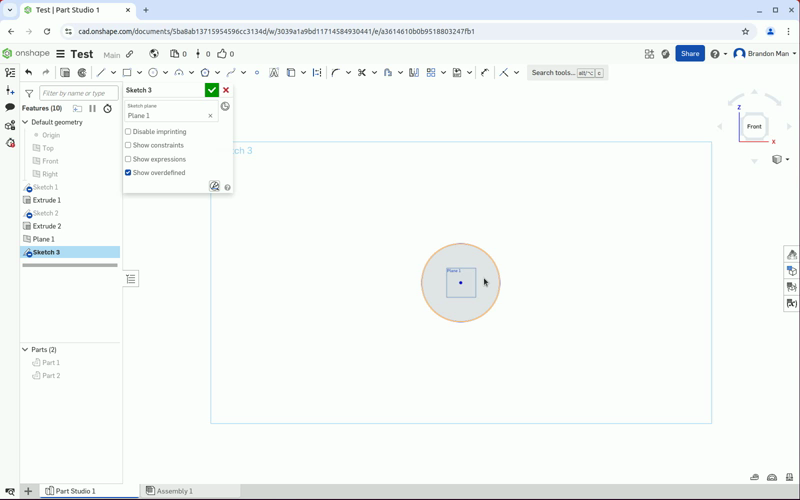
click(484, 277)
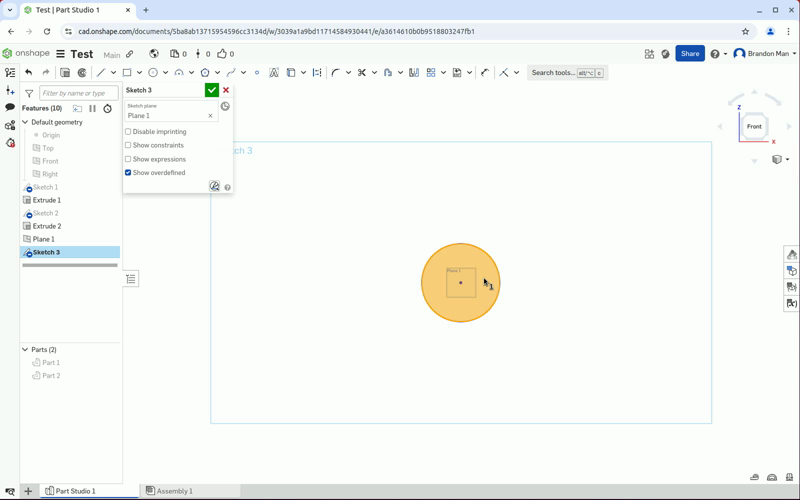
mouse_move(73, 352)
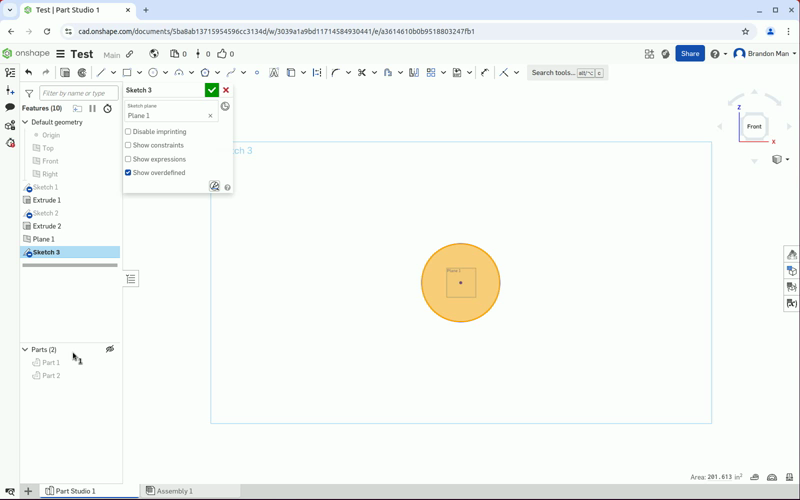
key(shift+y)
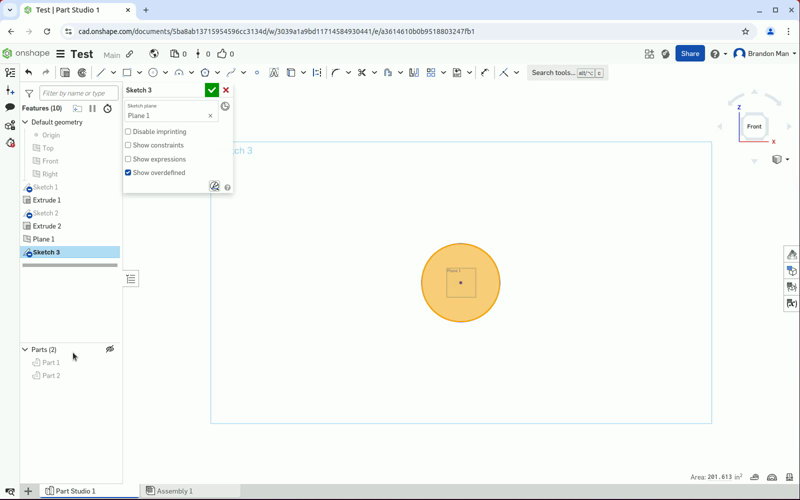
key(shift+e)
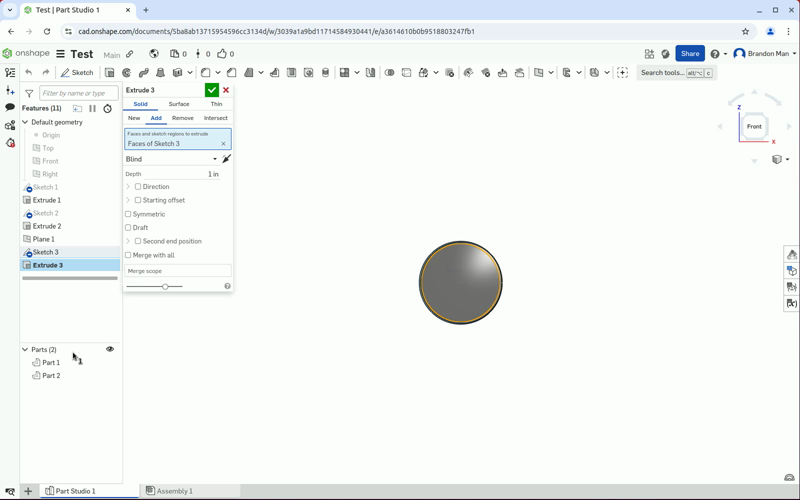
mouse_move(143, 106)
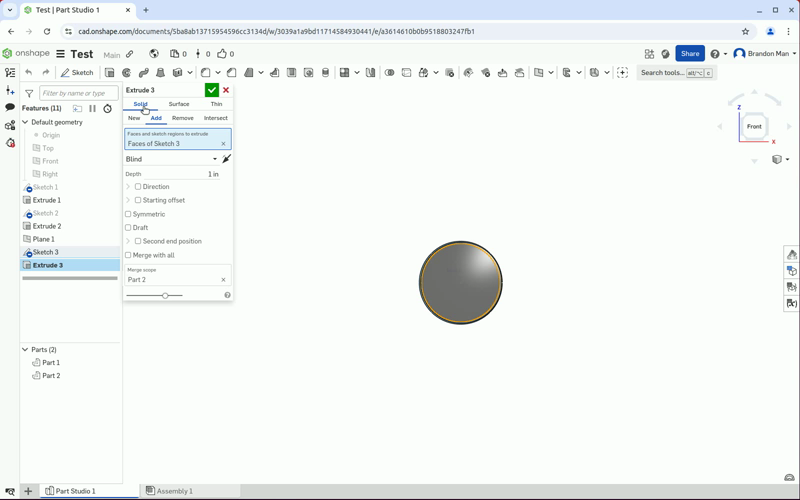
click(143, 106)
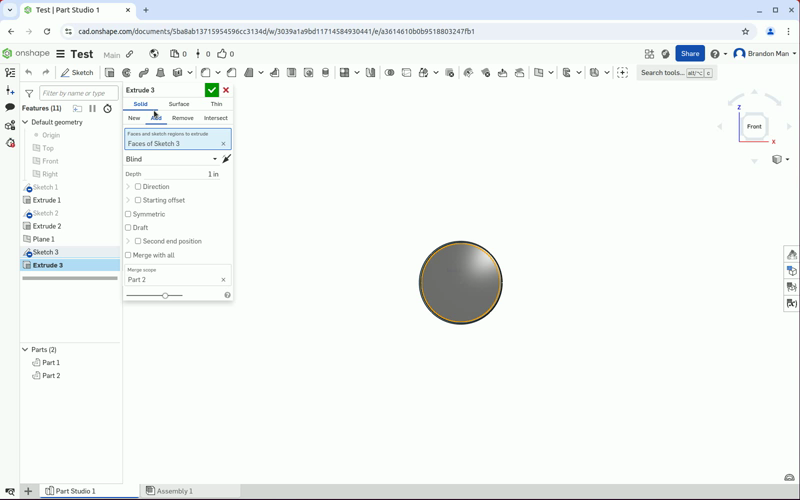
mouse_move(186, 120)
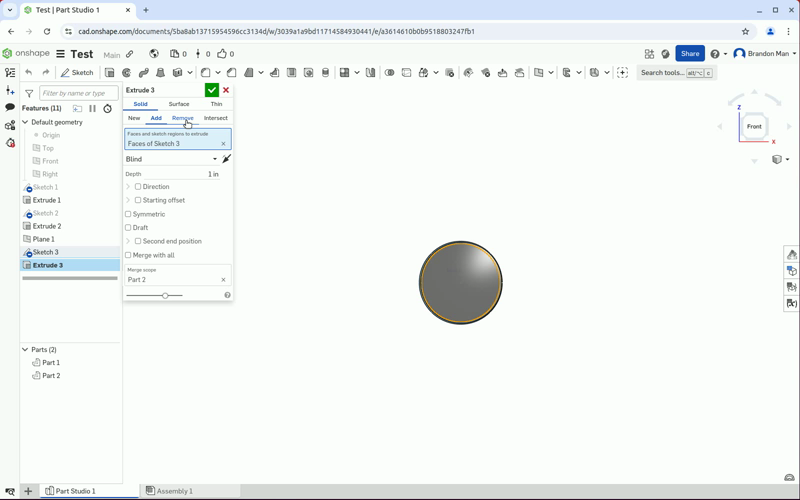
click(186, 120)
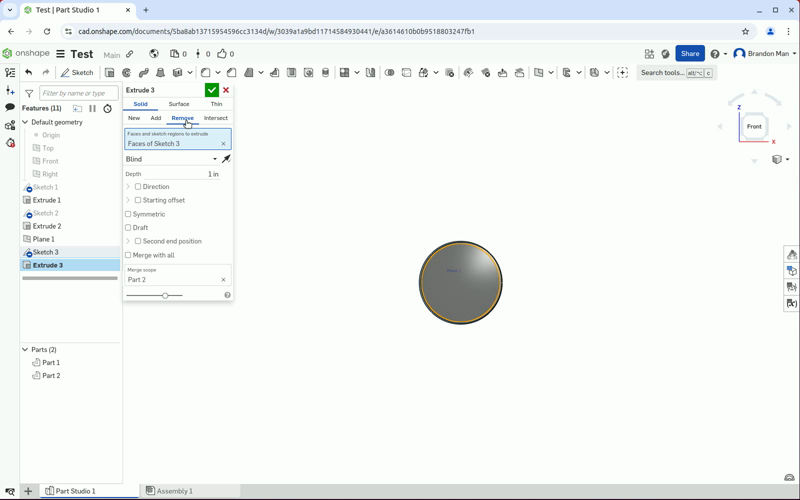
key(tab, 4)
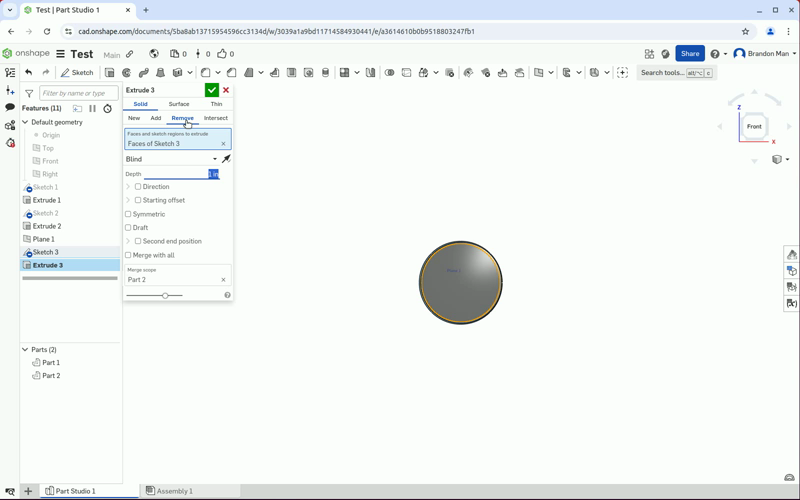
text(5.777)
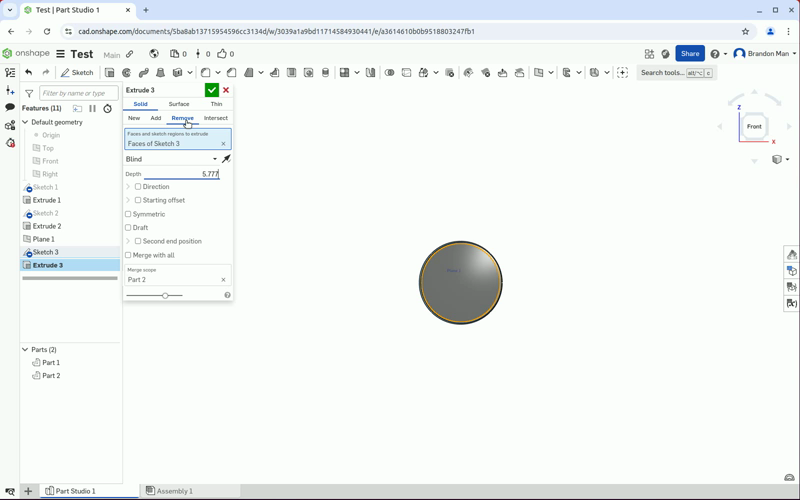
key(tab, 6)
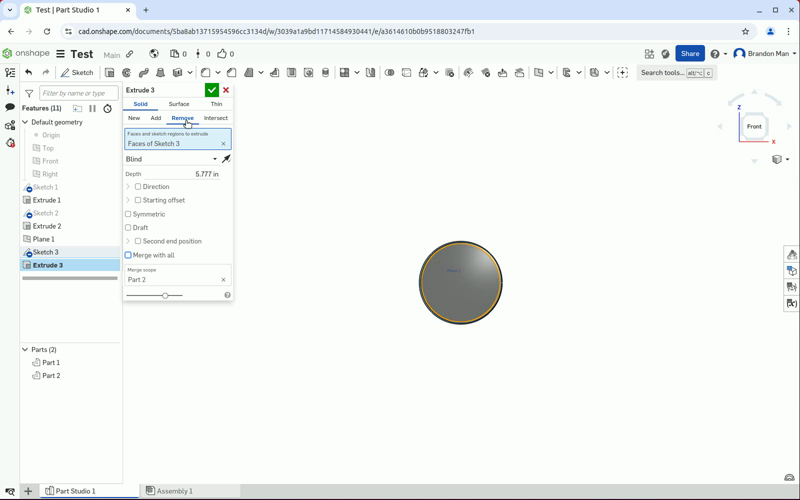
key(space)
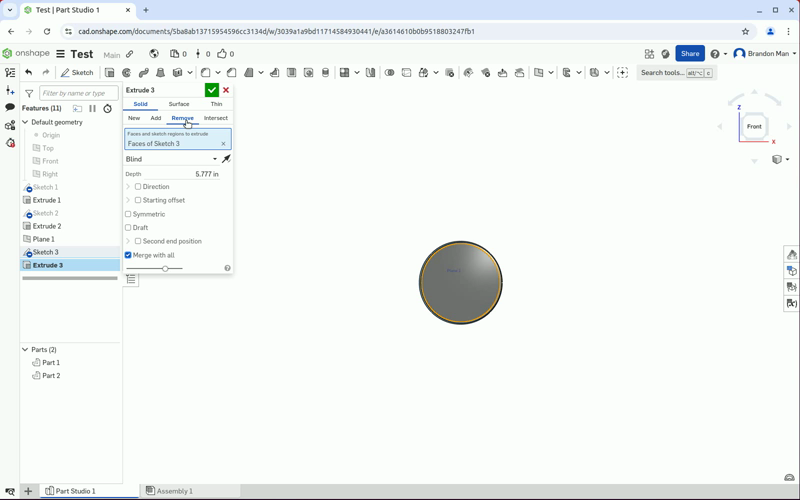
key(enter)
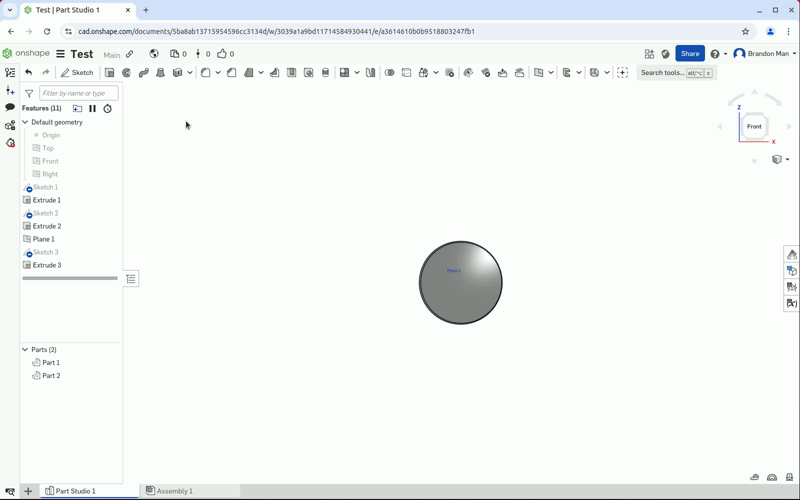
key(shift+h)
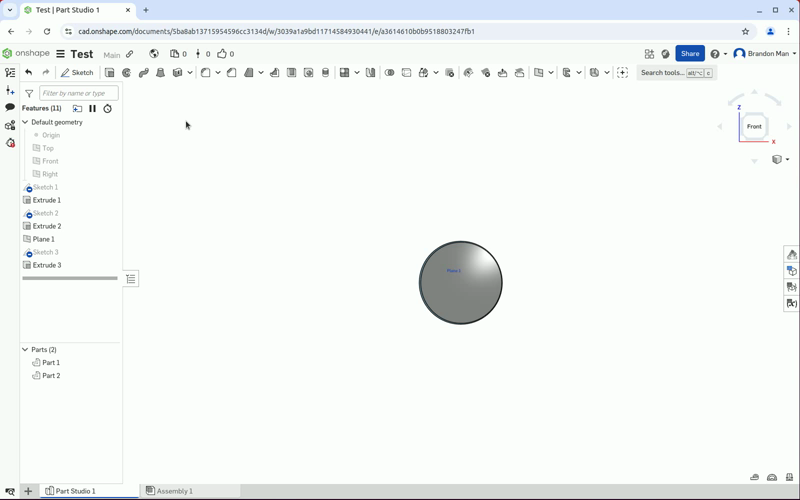
key(shift+h)
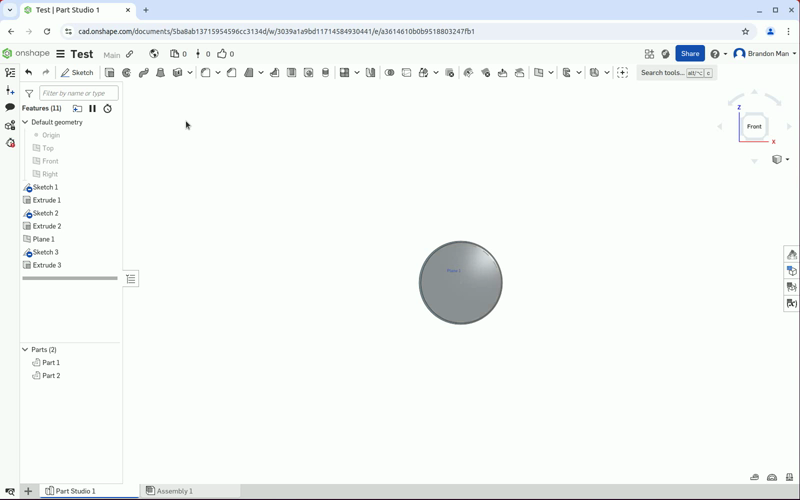
key(shift+7)
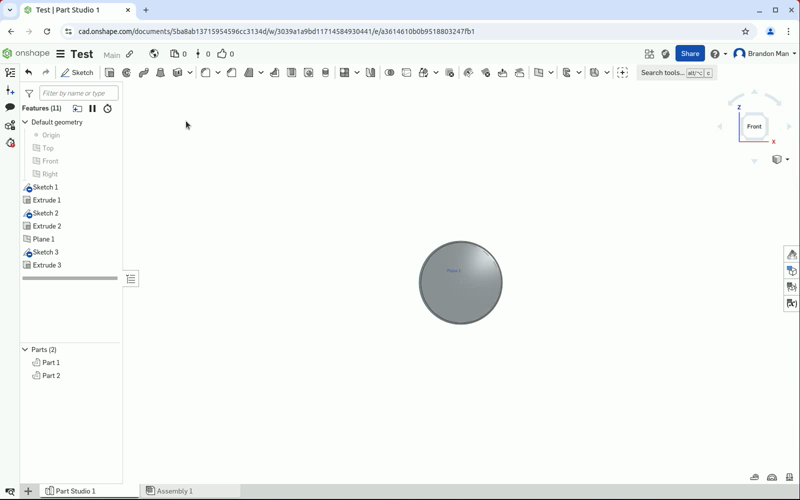
key(left, 2)
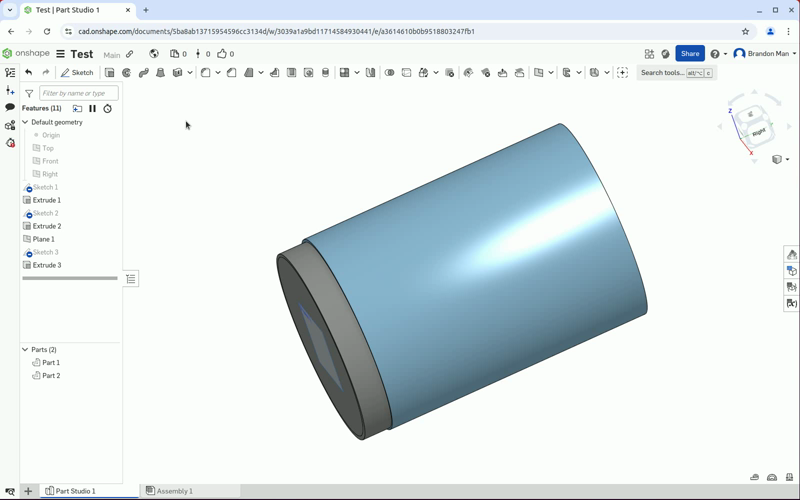
key(down, 2)
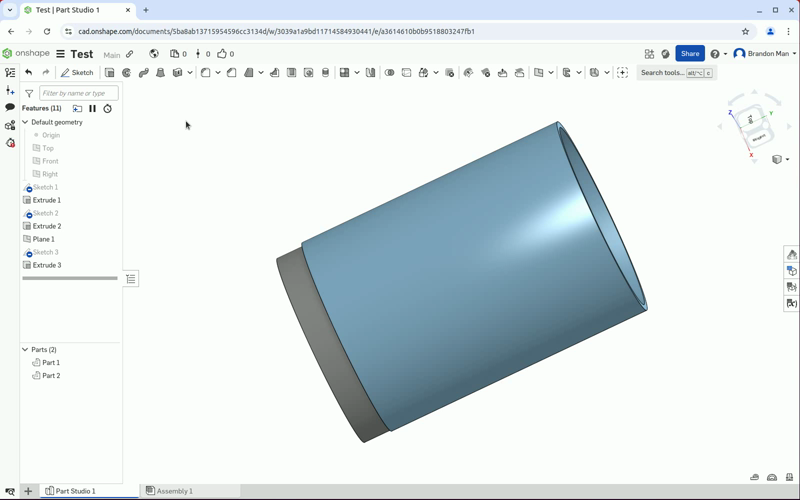
key(up, 2)
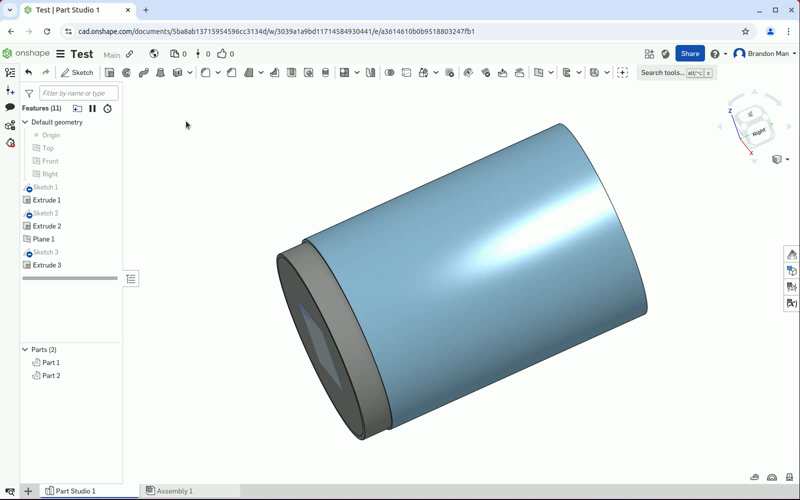
key(right, 2)
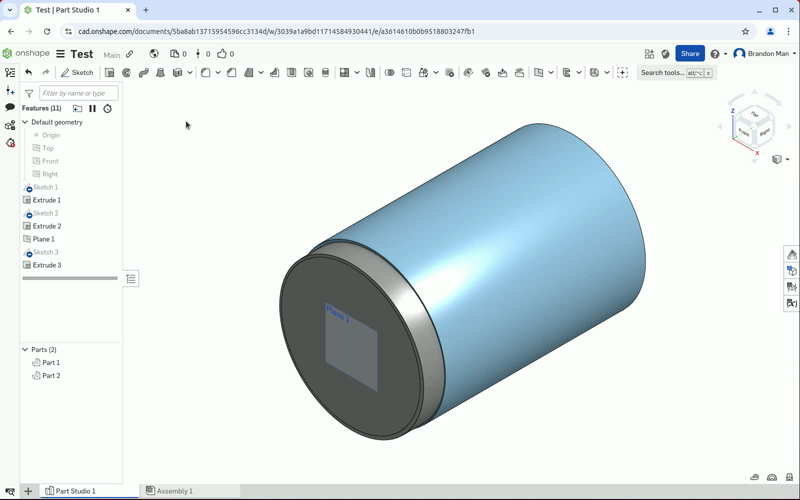
mouse_move(73, 189)
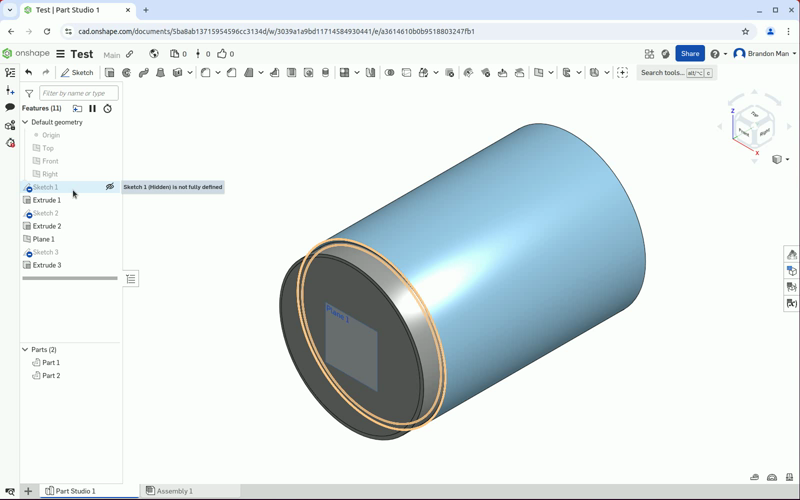
click(73, 189)